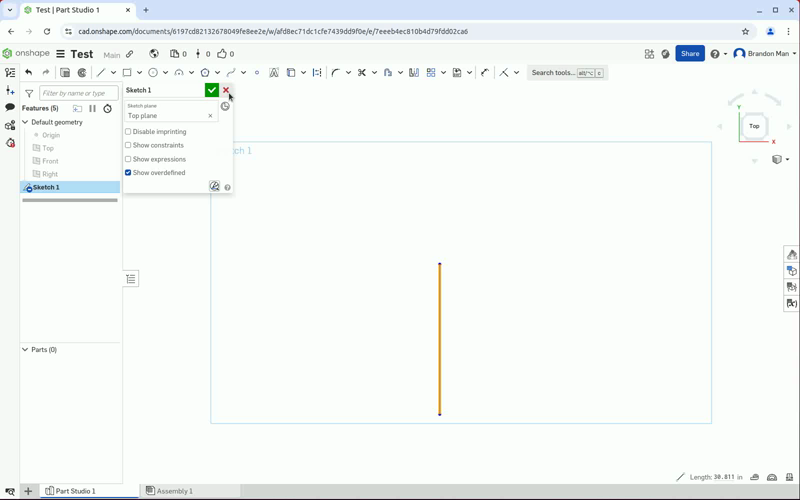
key(shift+h)
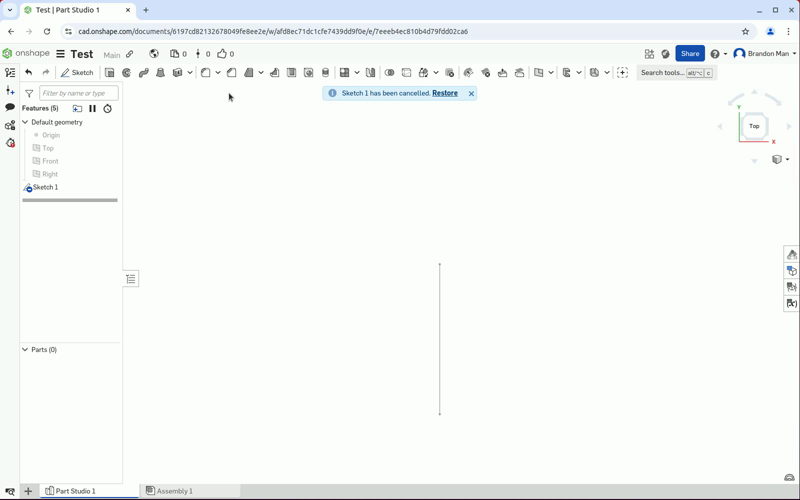
mouse_move(73, 352)
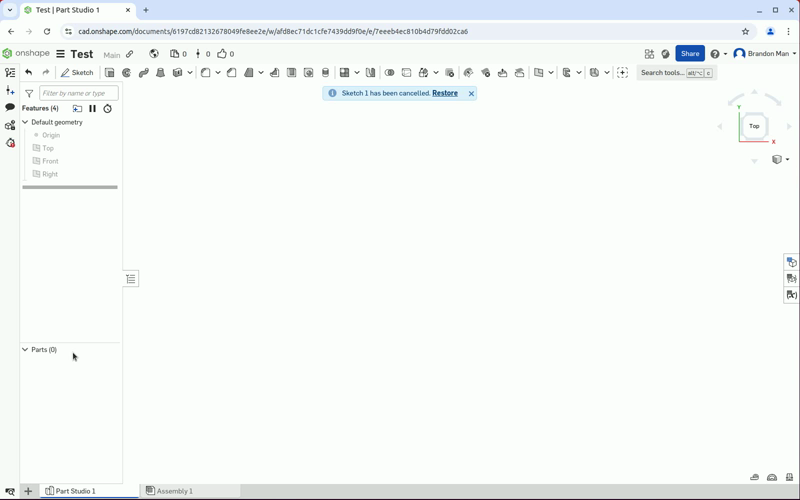
key(y)
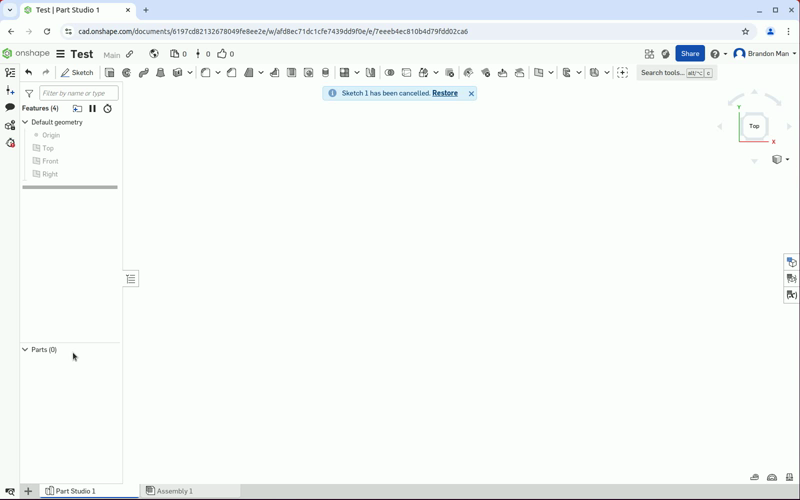
key(shift+p)
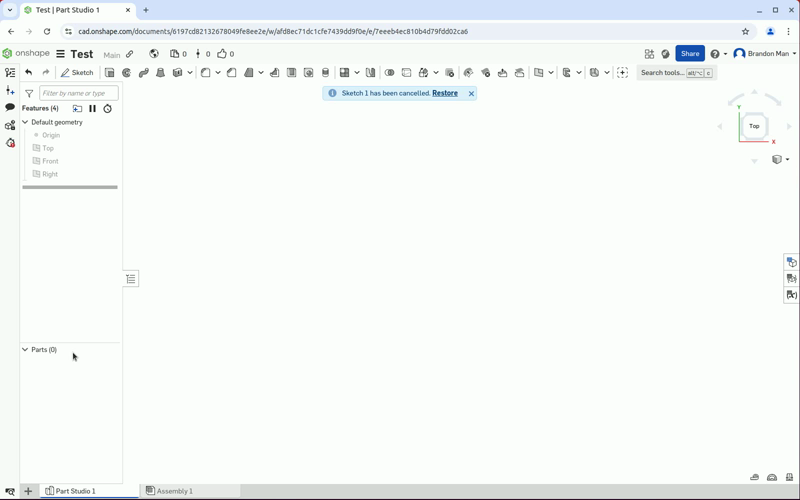
key(space)
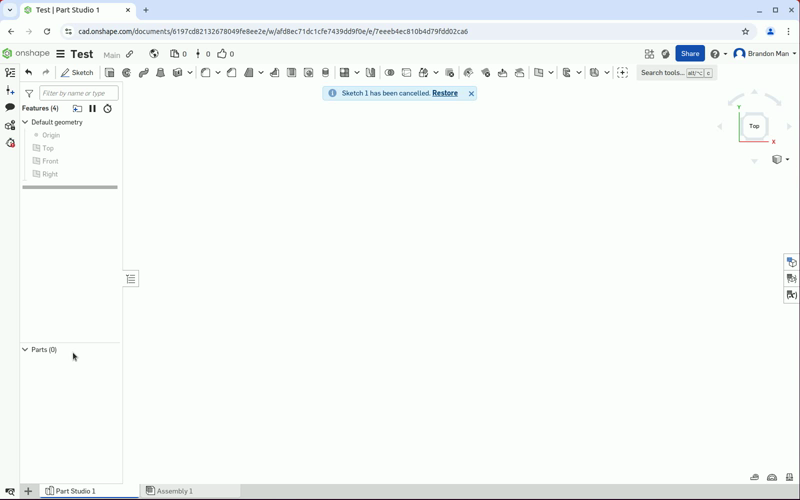
key_down(shift)
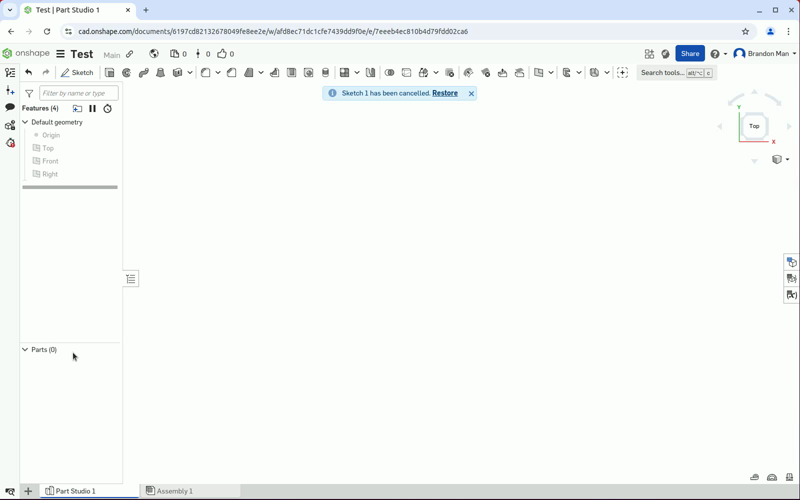
key(up)
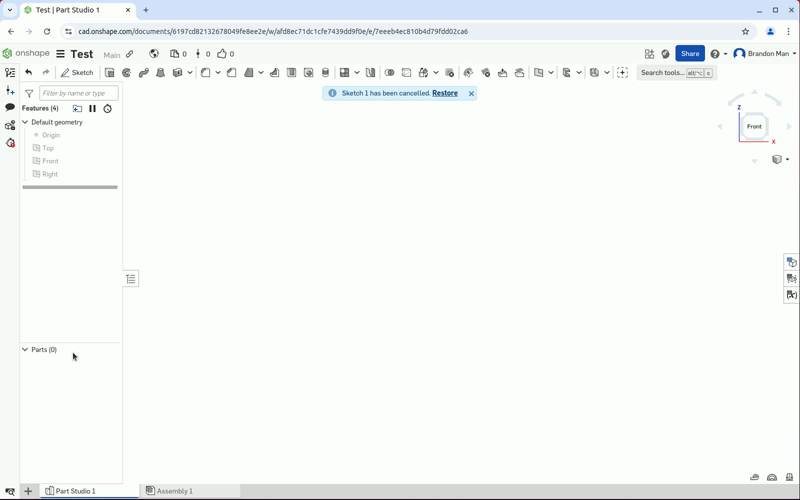
key_up(shift)
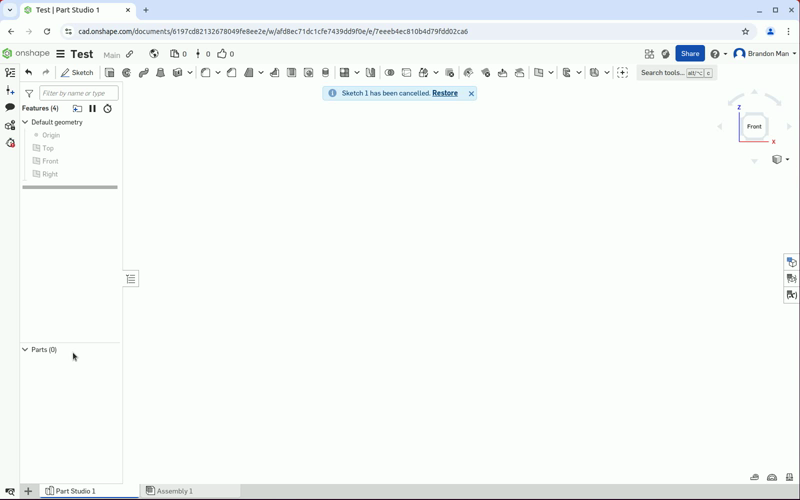
key(space)
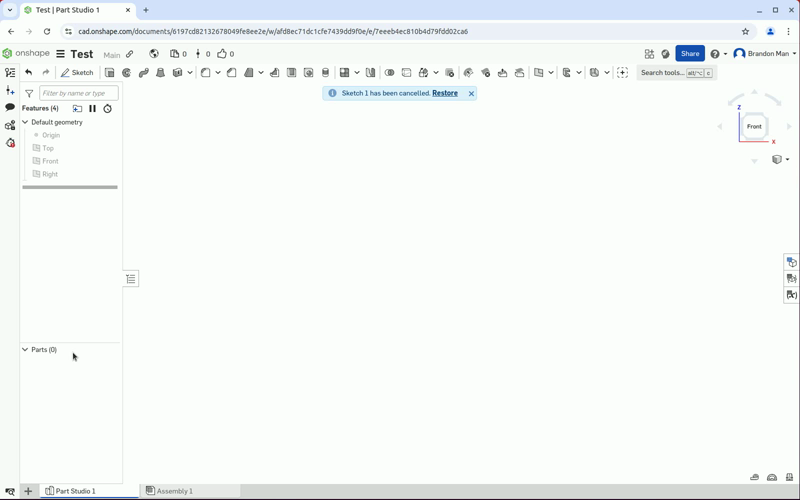
key_down(shift)
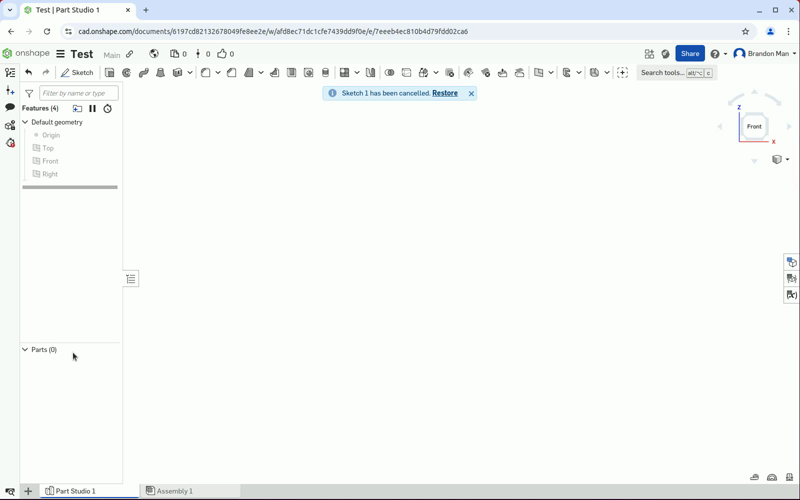
key(left)
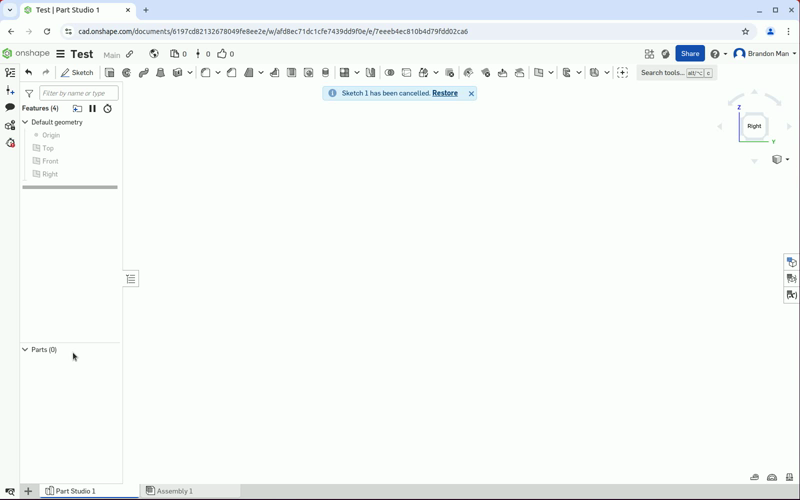
key_up(shift)
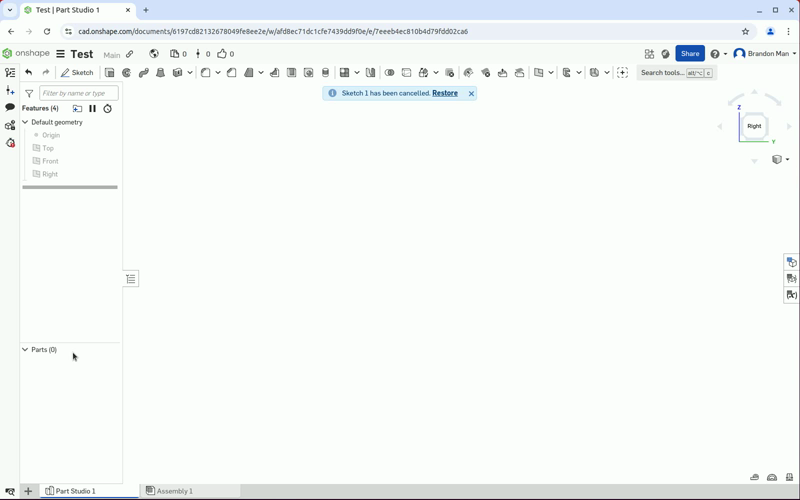
mouse_move(73, 352)
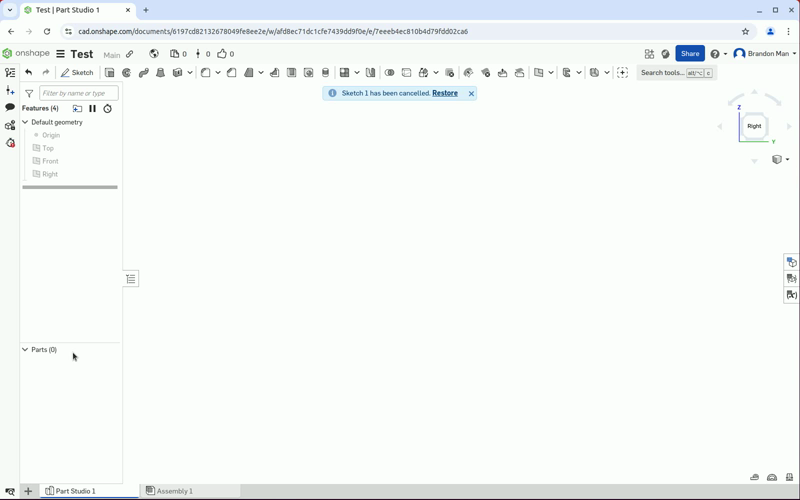
key(shift+y)
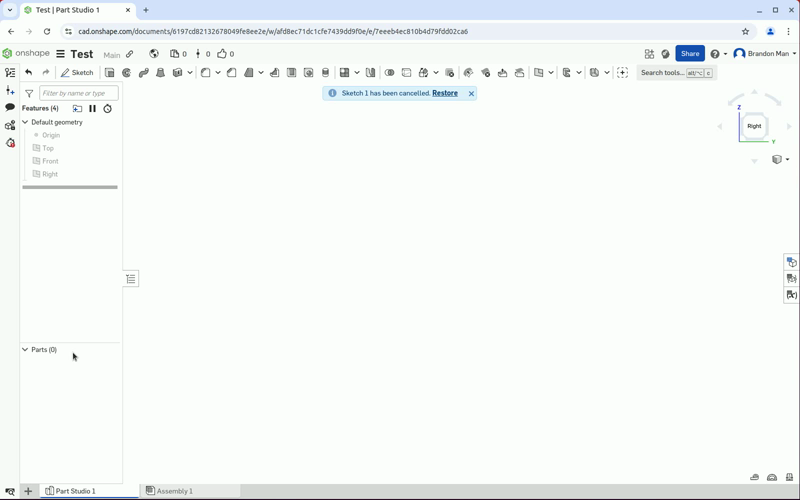
key(shift+s)
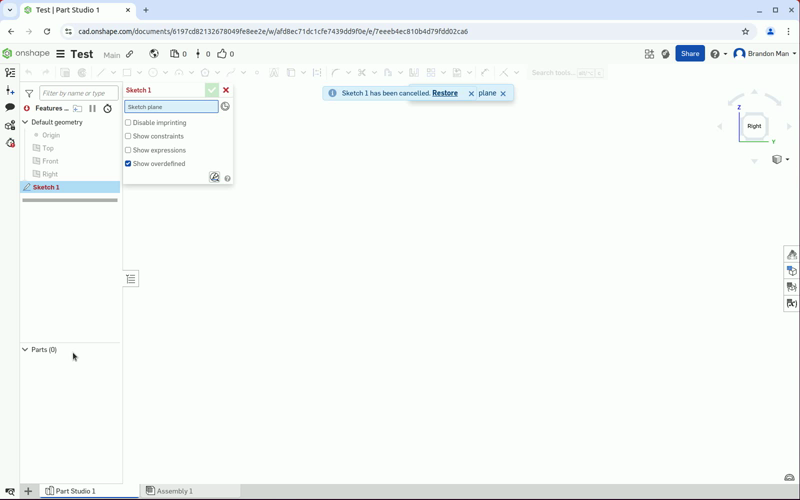
mouse_move(73, 176)
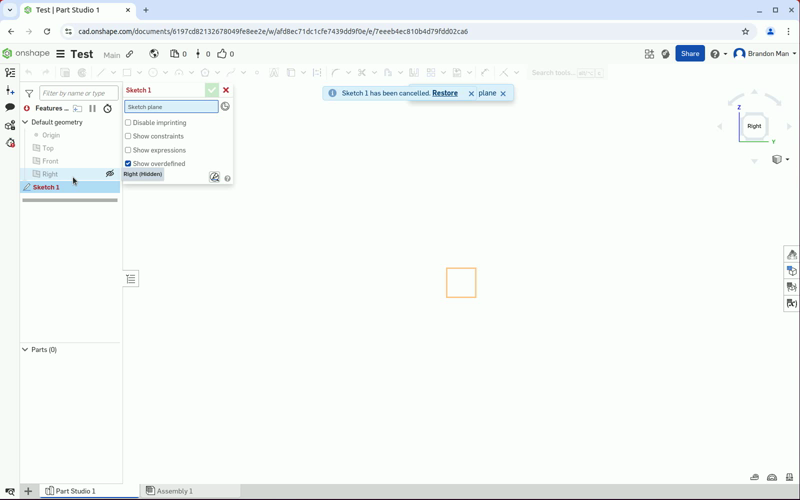
click(73, 176)
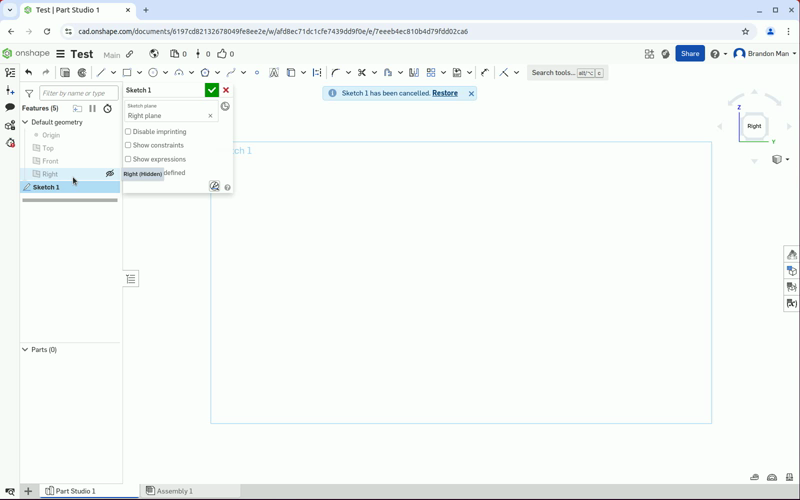
mouse_move(73, 352)
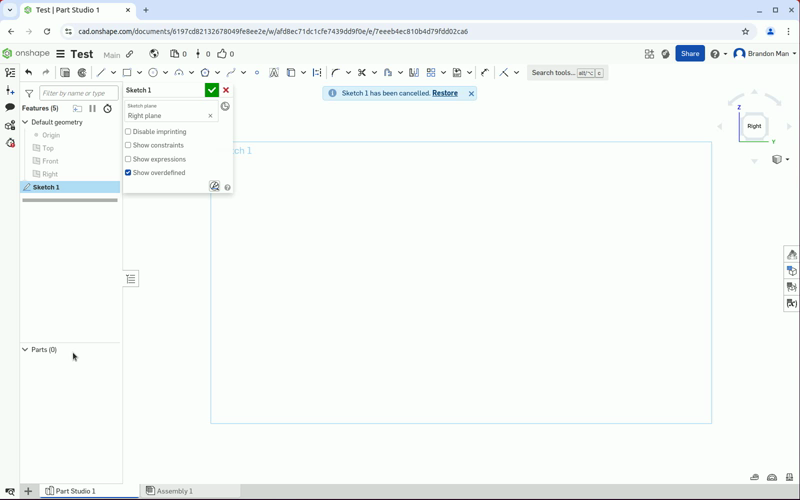
key(y)
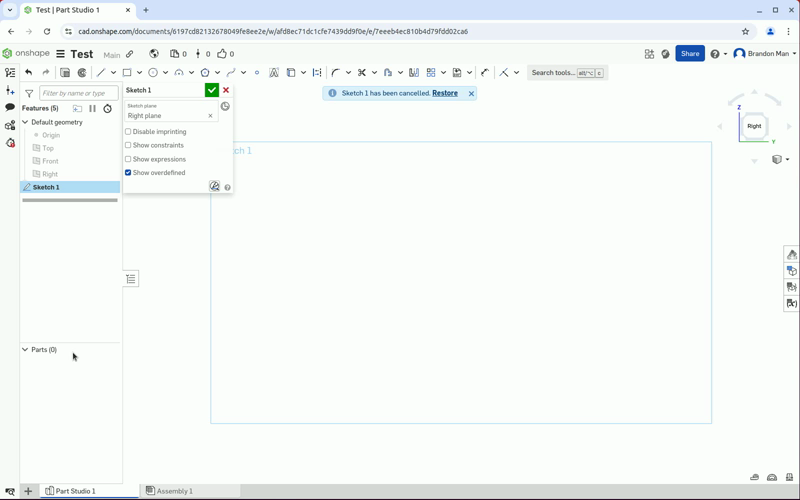
key(c)
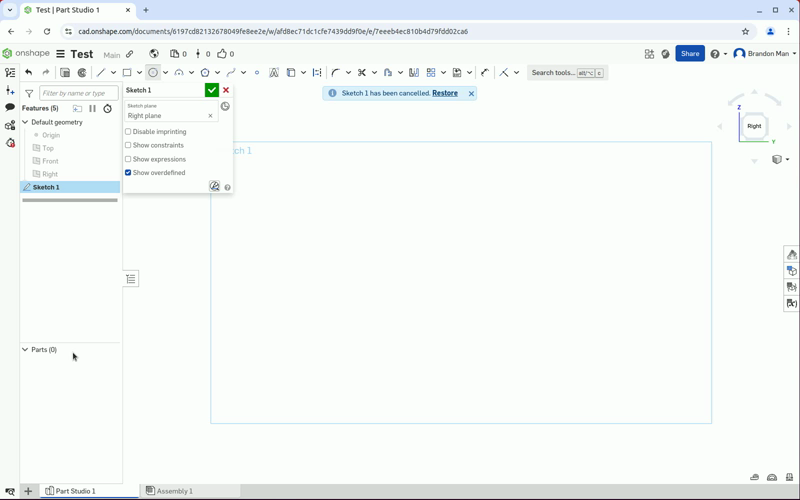
key_down(shift)
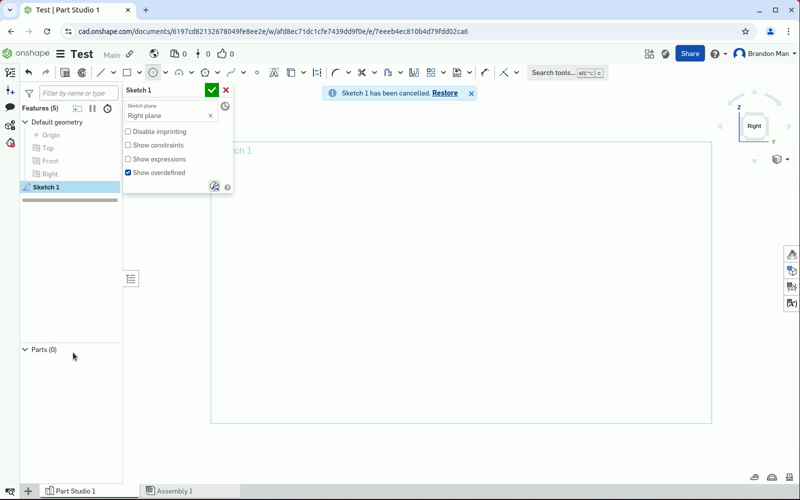
mouse_move(461, 282)
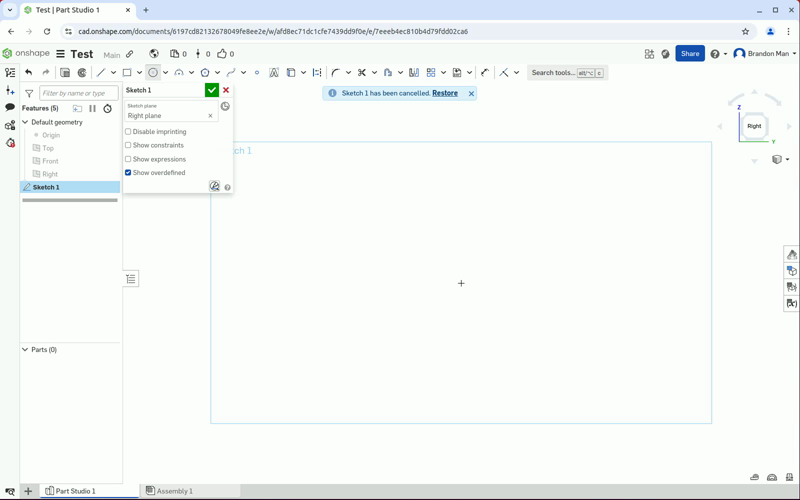
click(461, 282)
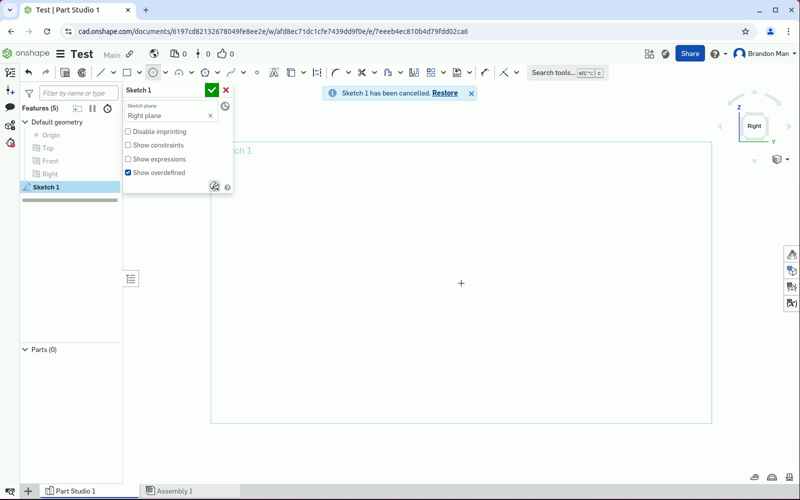
key_up(shift)
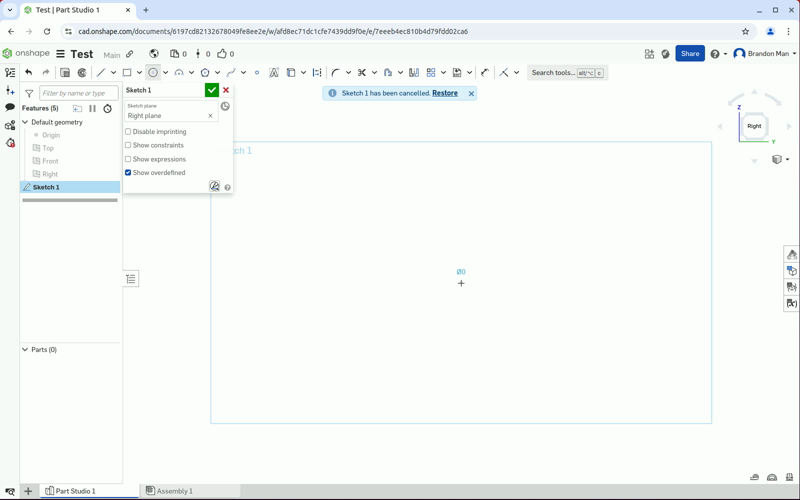
mouse_move(480, 282)
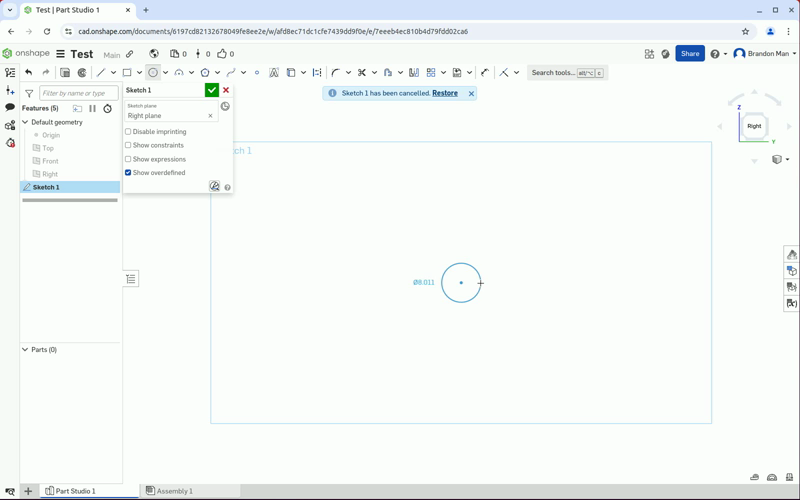
click(480, 282)
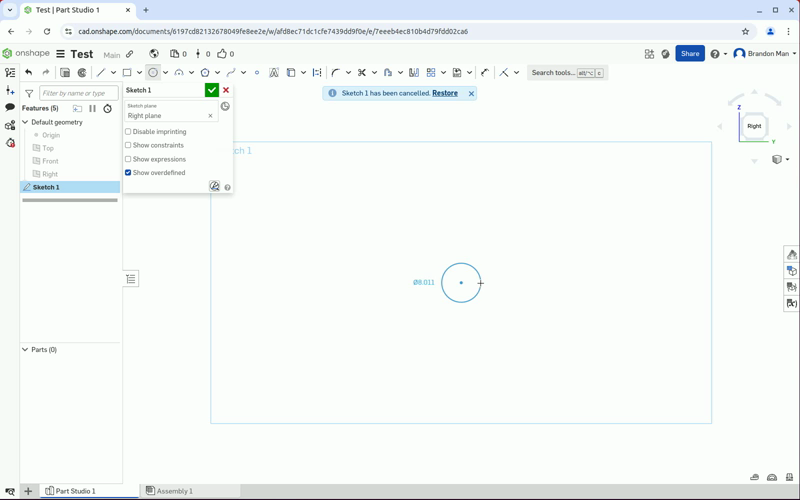
key(esc)
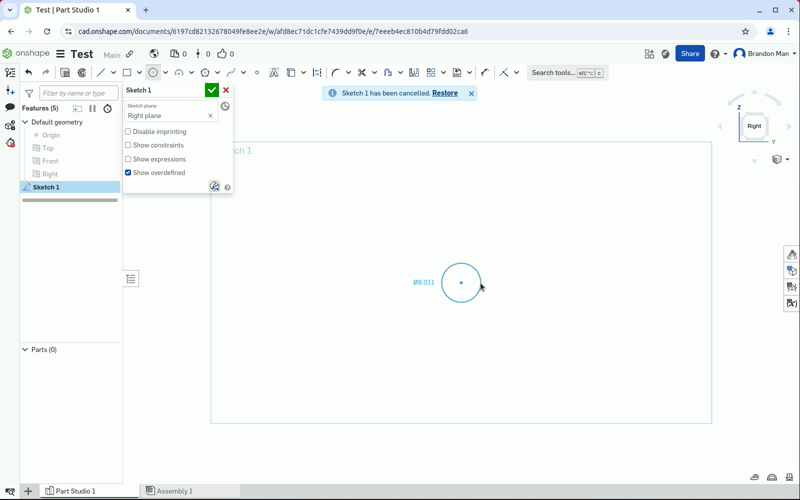
mouse_move(458, 274)
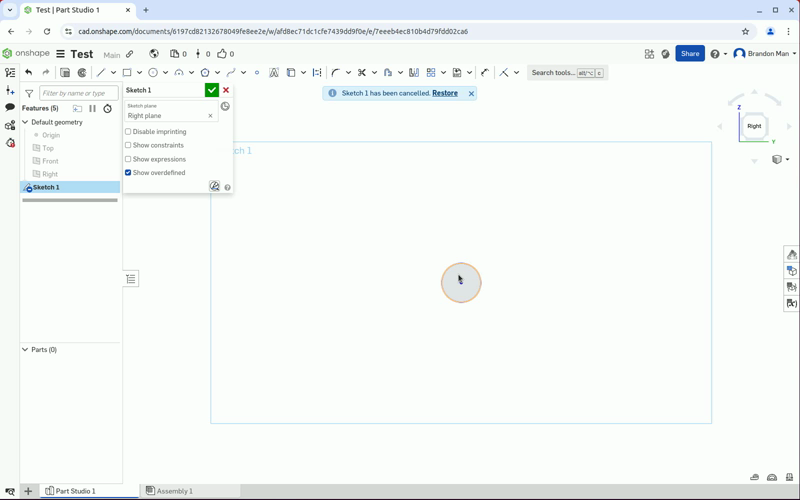
scroll(6)
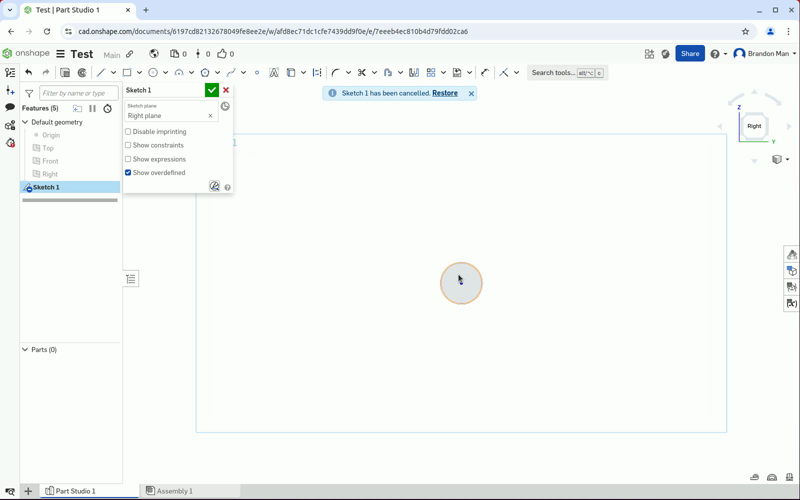
scroll(6)
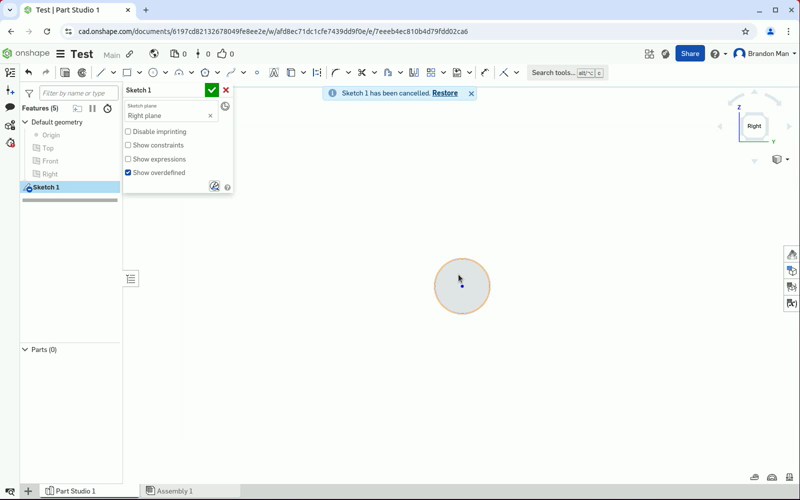
scroll(6)
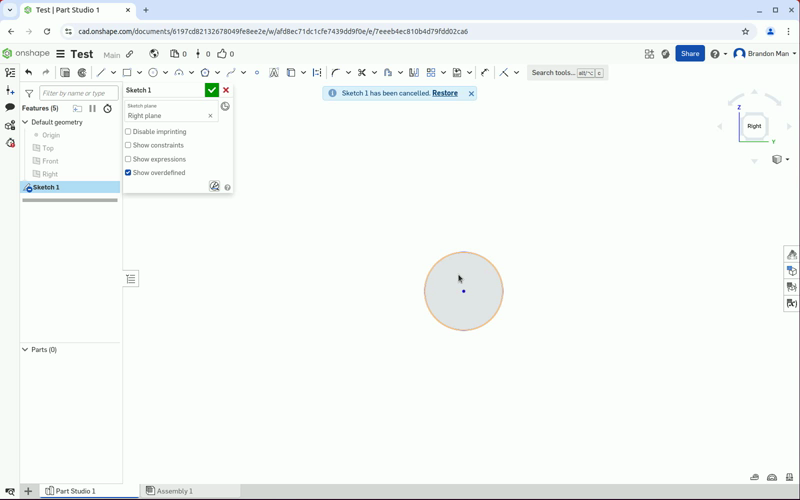
scroll(6)
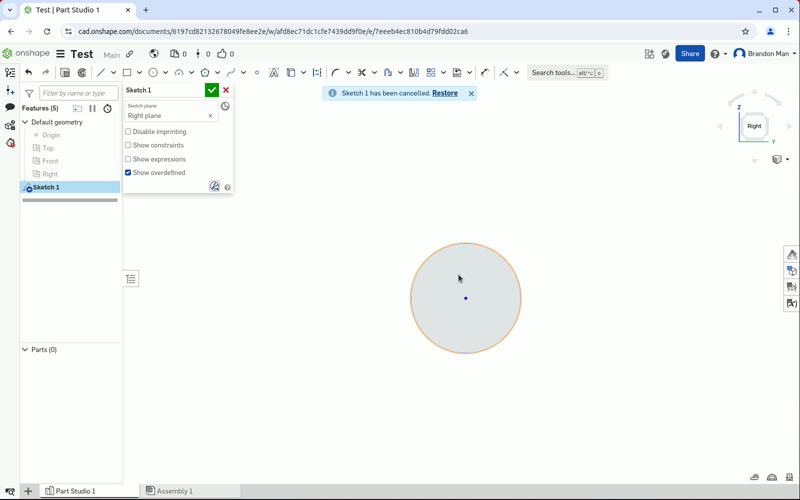
scroll(6)
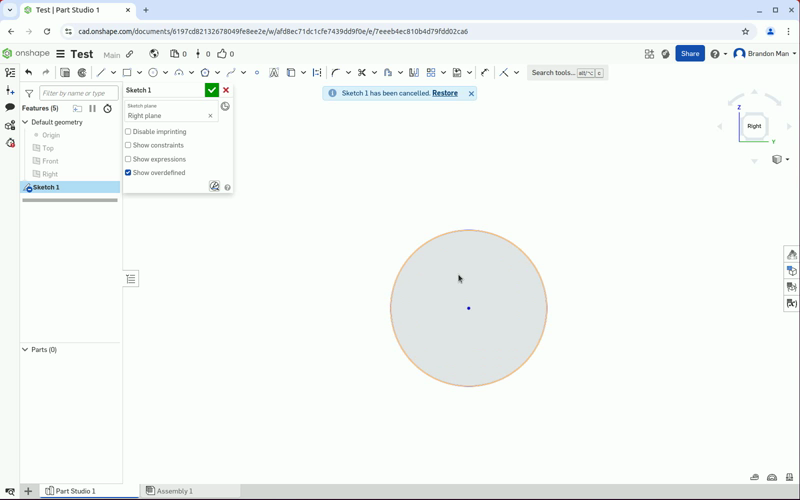
scroll(6)
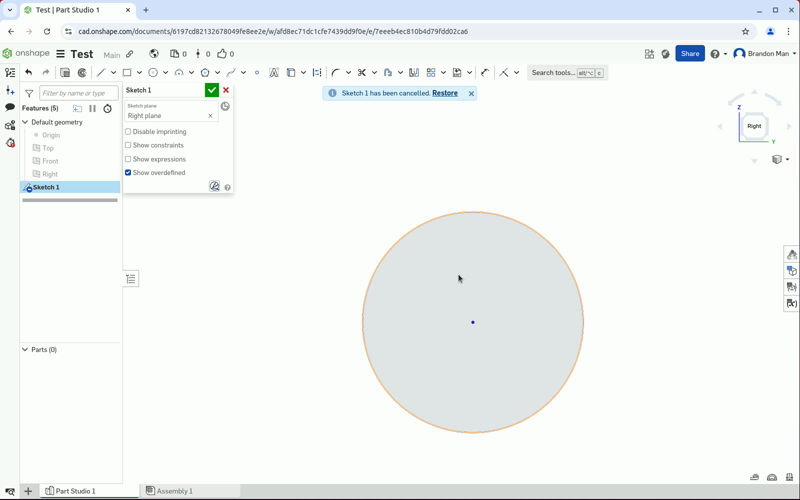
scroll(6)
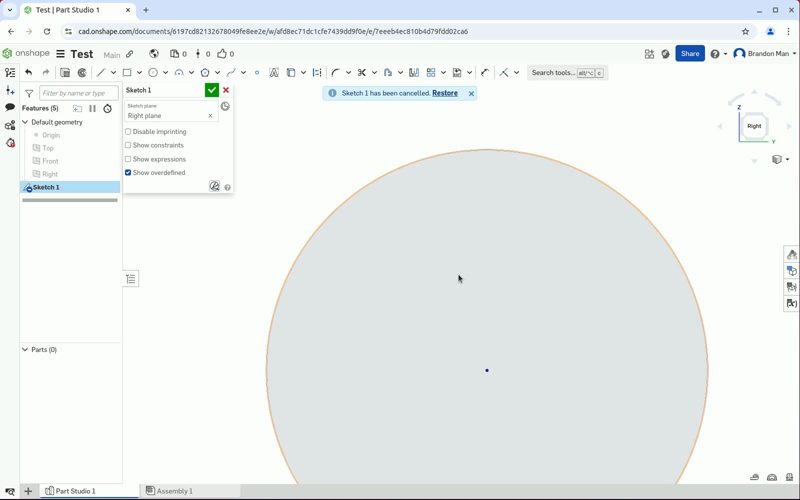
click(458, 274)
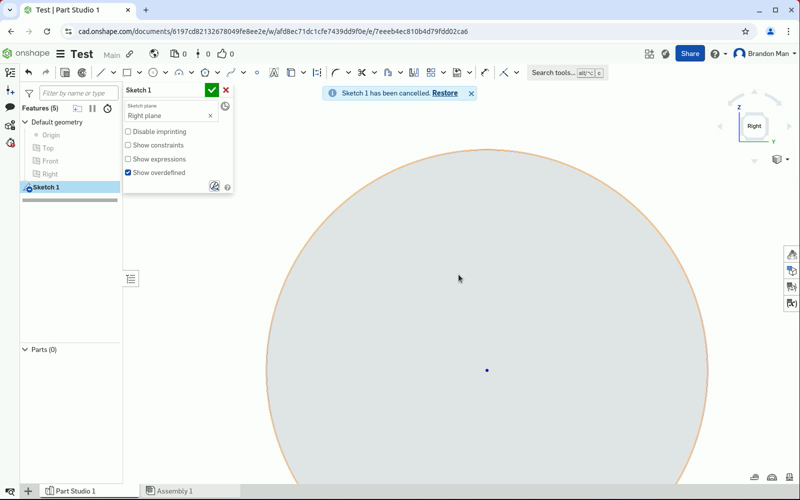
scroll(-6)
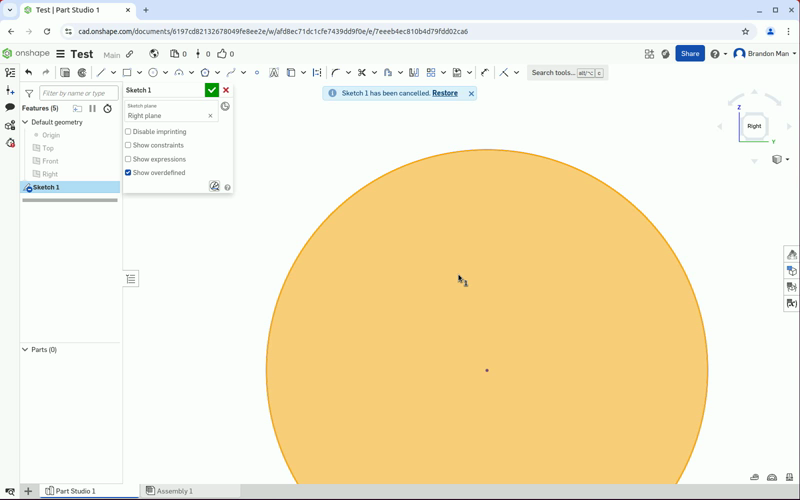
scroll(-6)
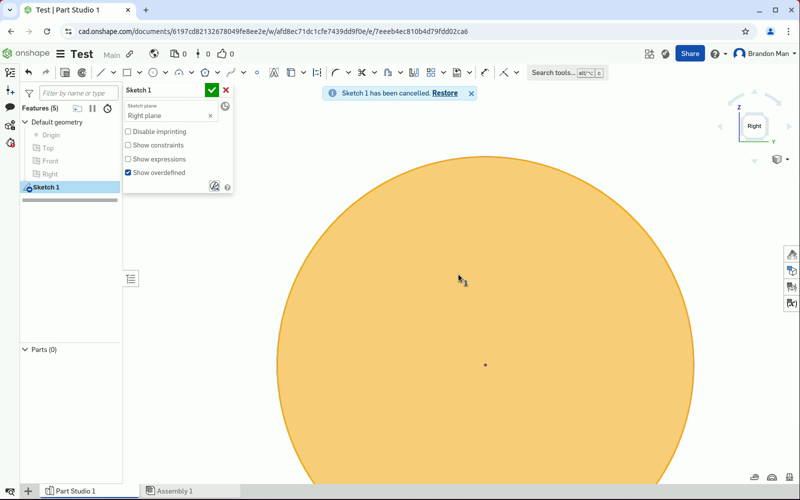
scroll(-6)
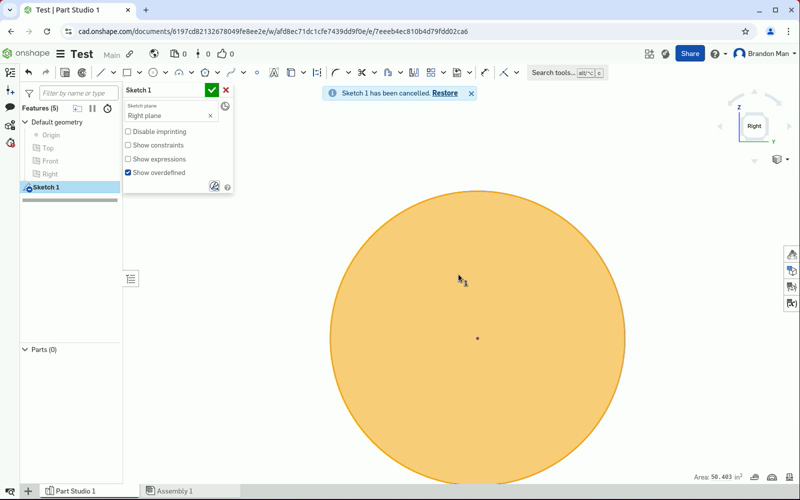
scroll(-6)
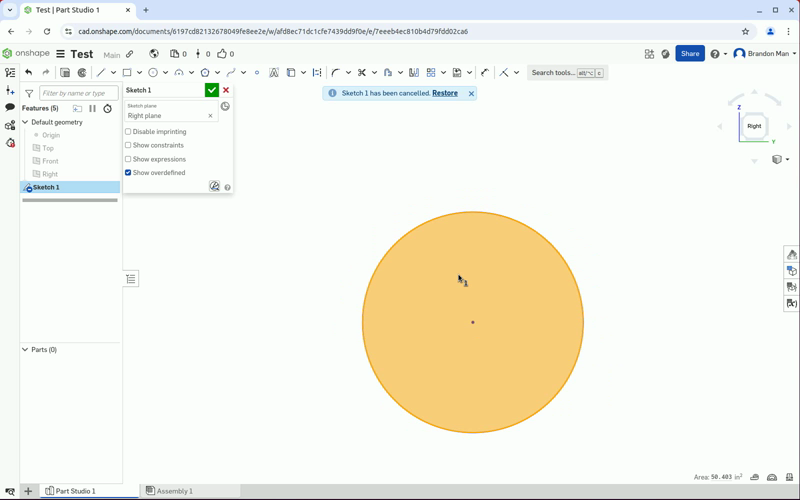
scroll(-6)
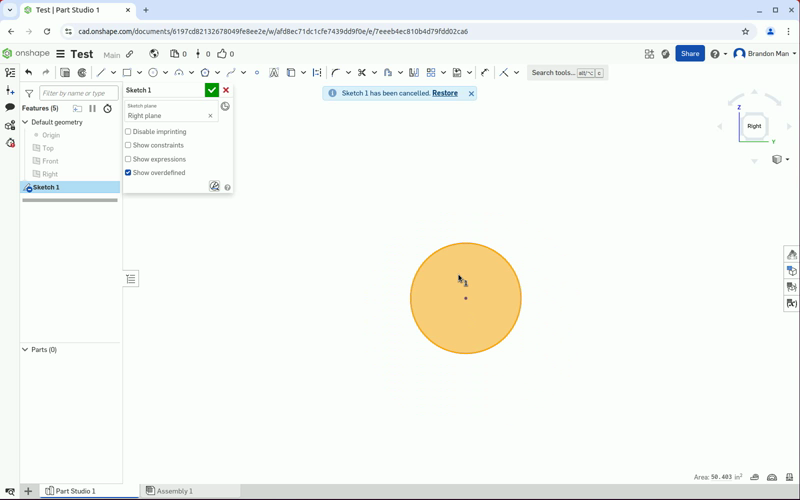
scroll(-6)
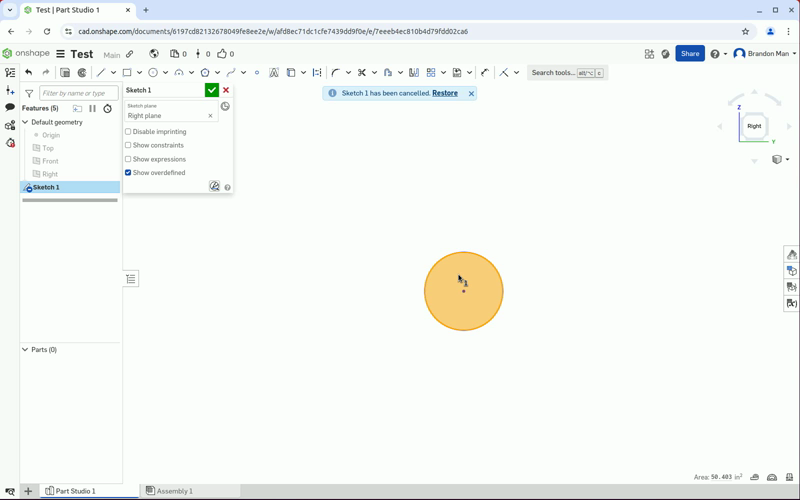
scroll(-6)
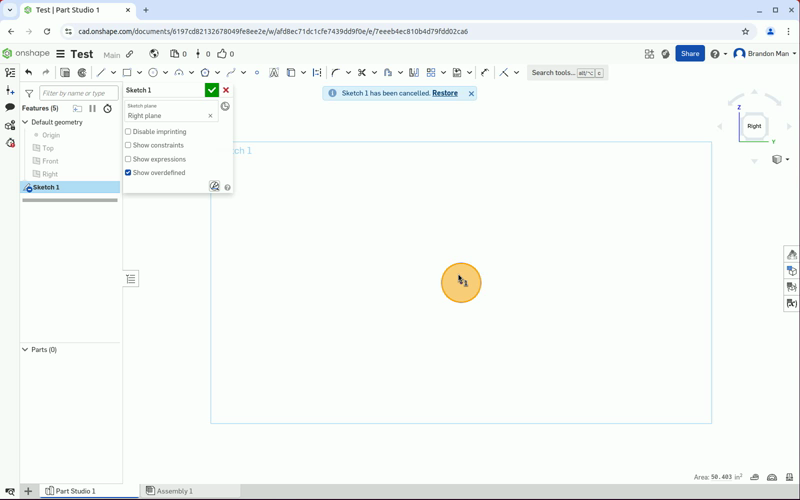
mouse_move(73, 352)
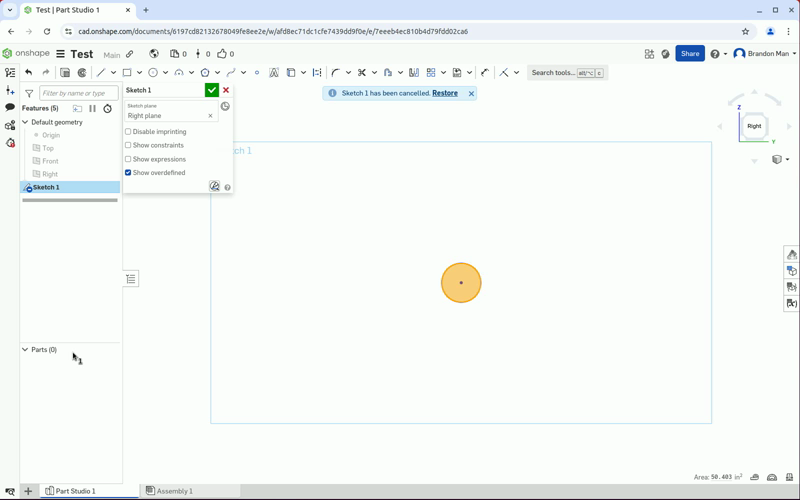
key(shift+y)
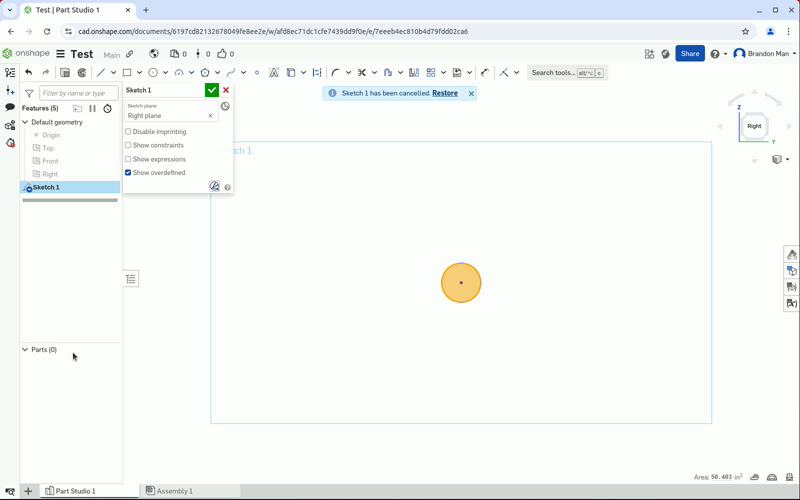
key(shift+e)
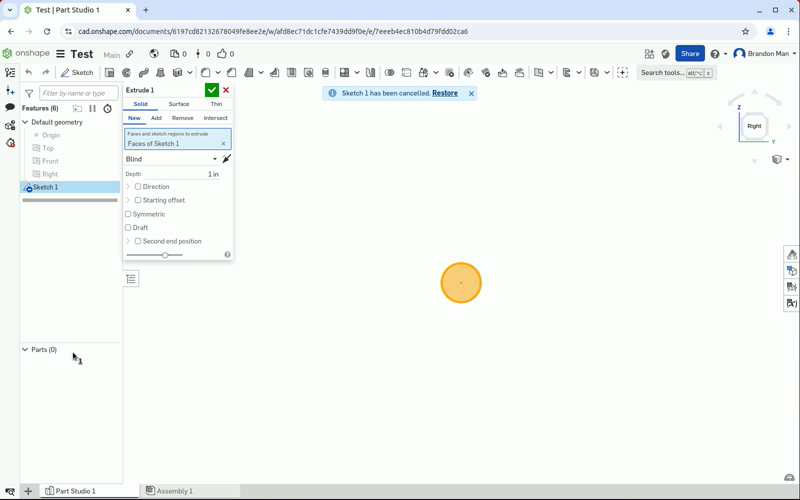
mouse_move(143, 106)
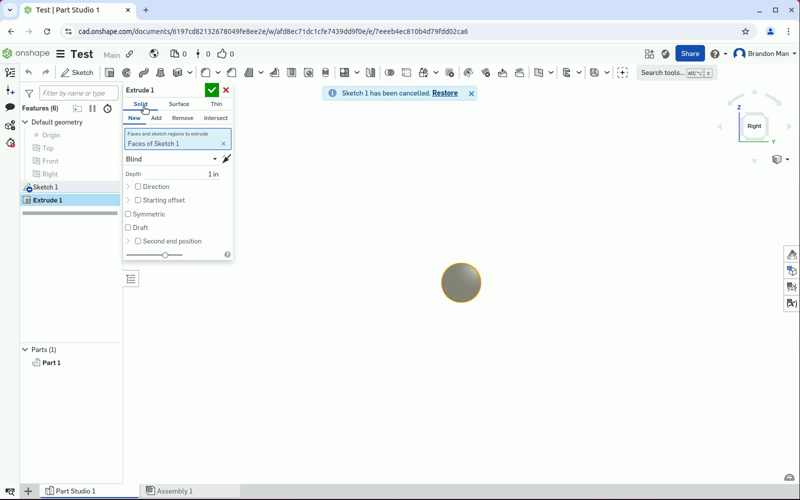
click(143, 106)
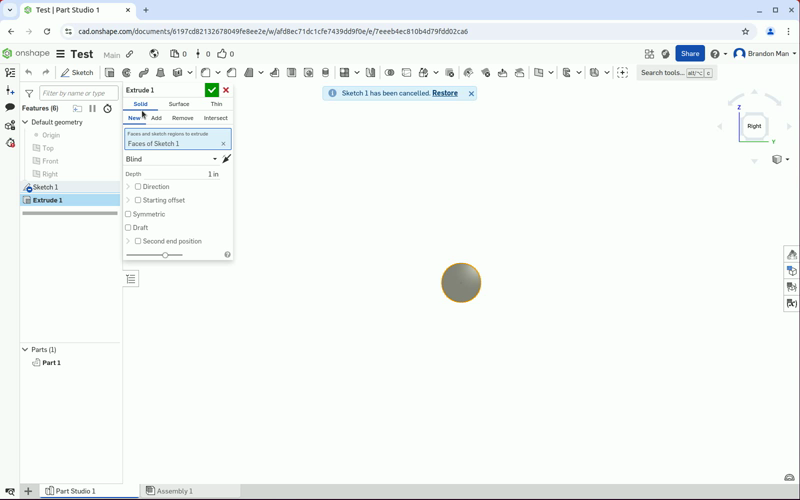
mouse_move(137, 120)
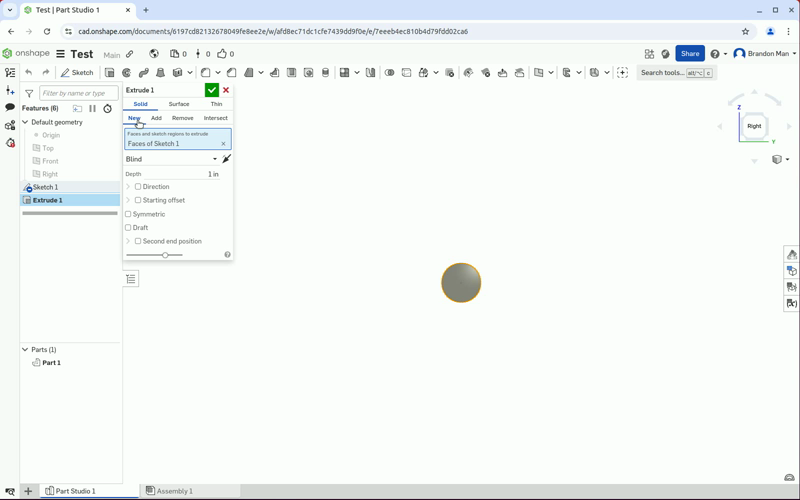
click(137, 120)
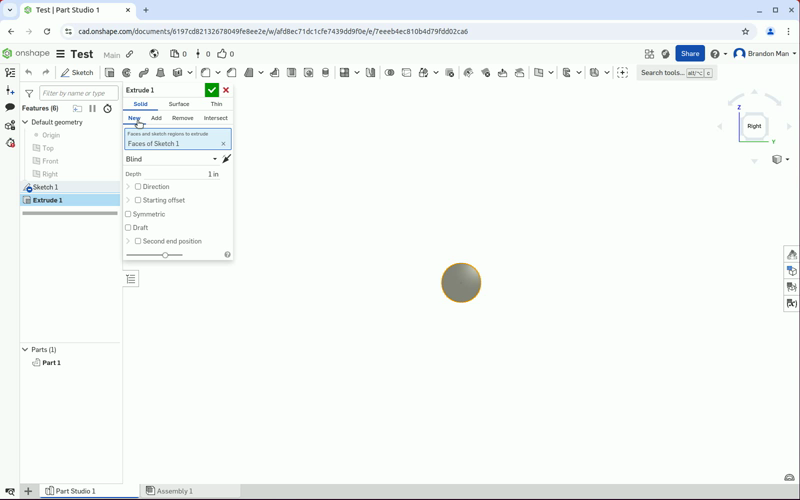
key(tab, 4)
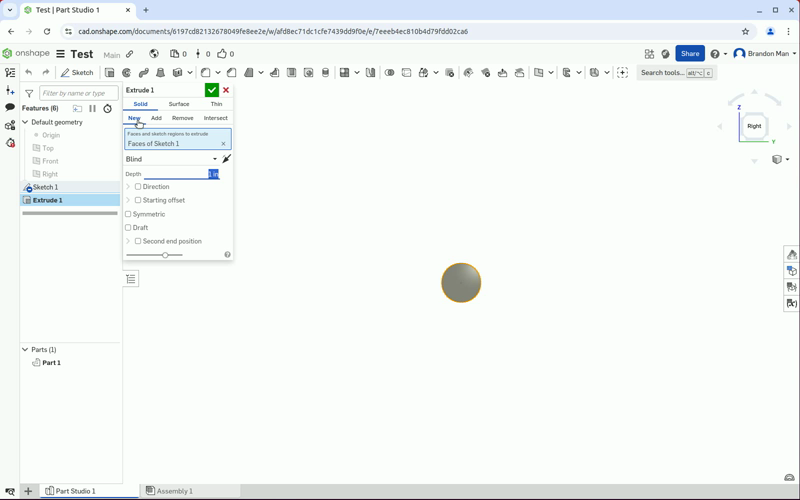
text(46.216)
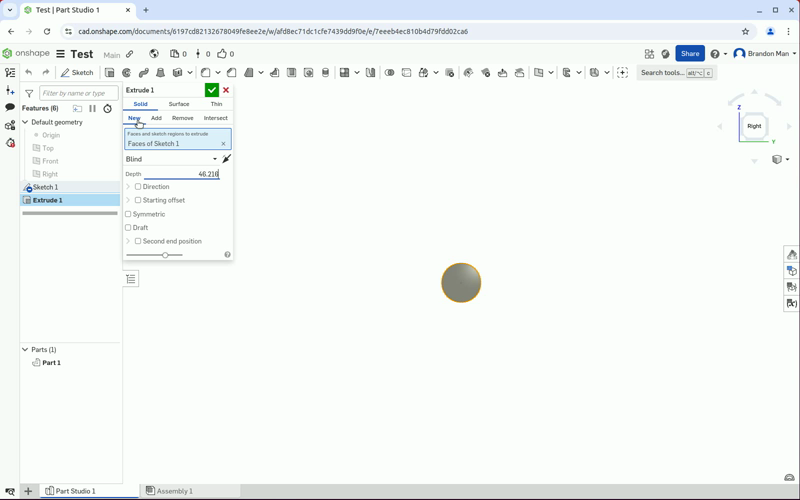
key(tab, 3)
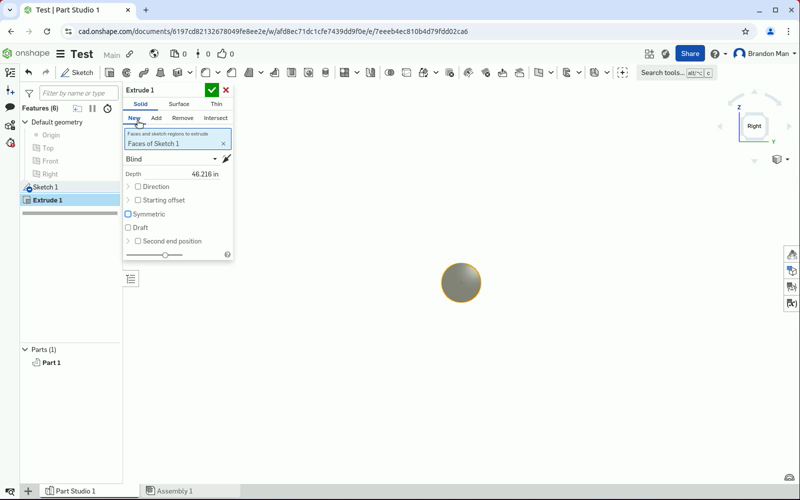
key(space)
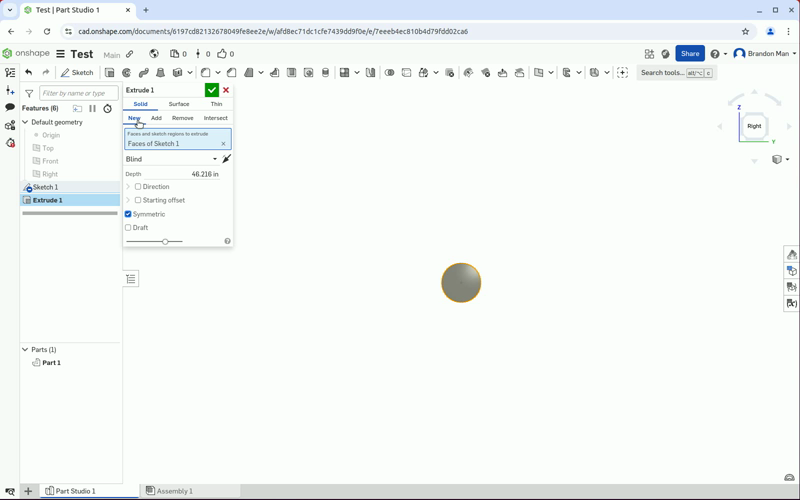
key(enter)
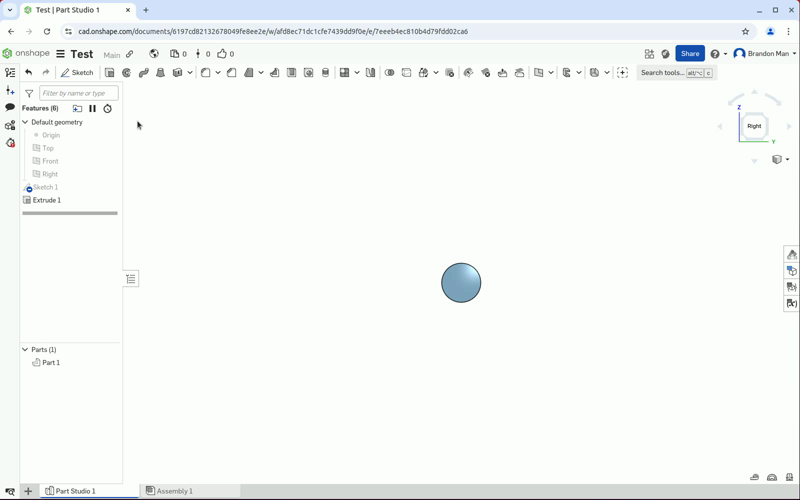
key(shift+h)
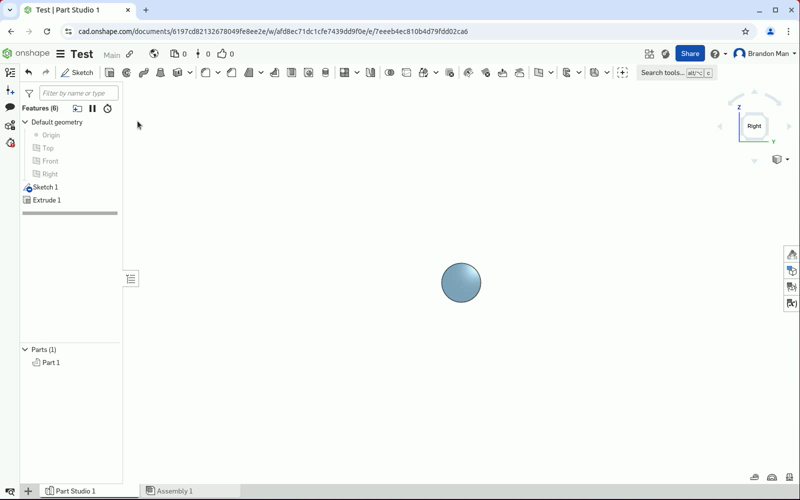
key(shift+h)
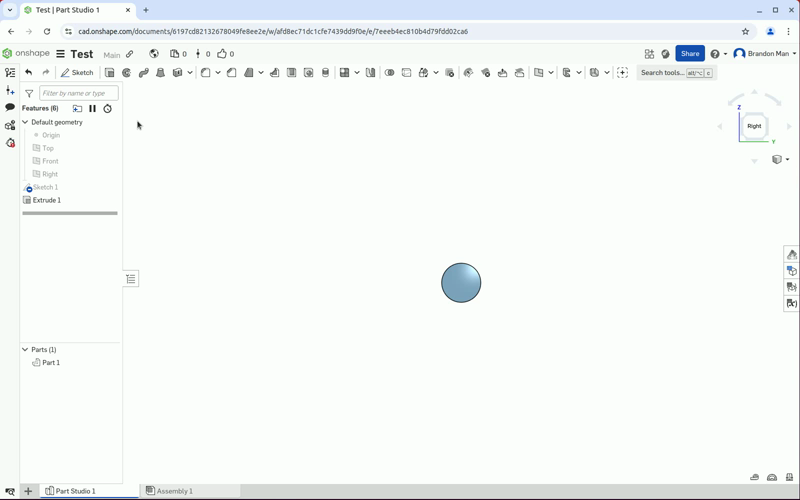
mouse_move(73, 189)
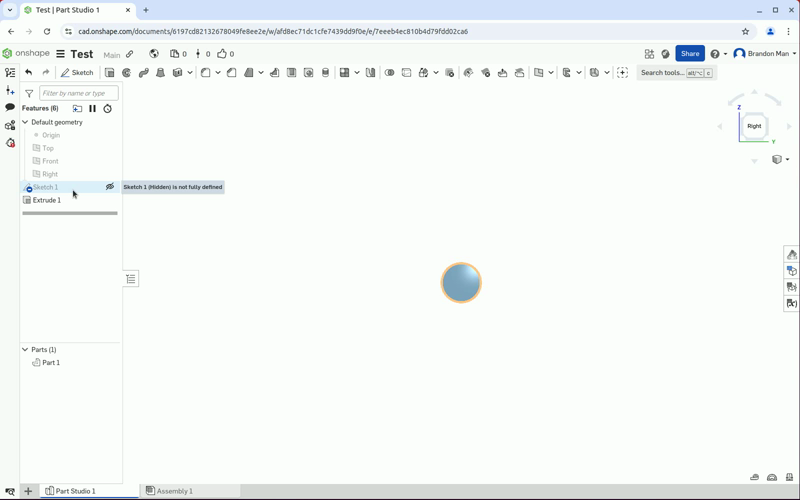
click(73, 189)
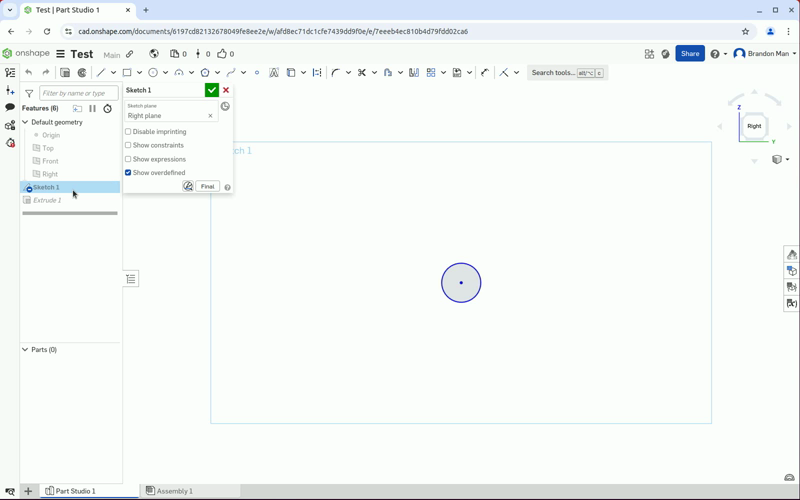
mouse_move(229, 92)
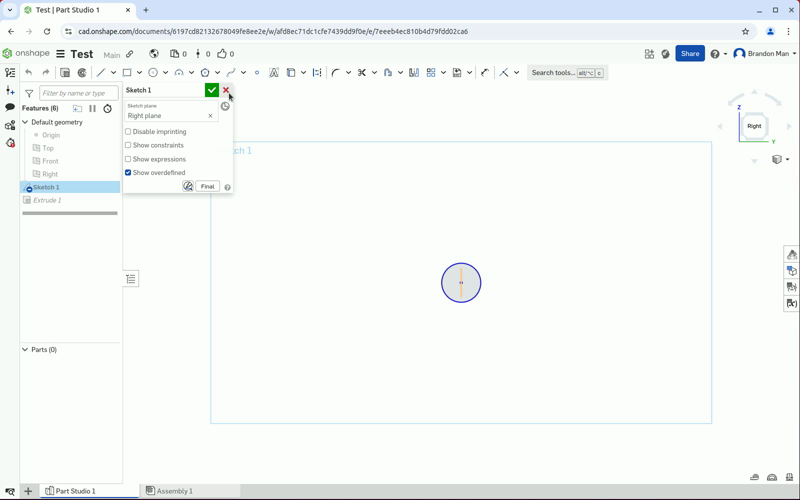
click(229, 92)
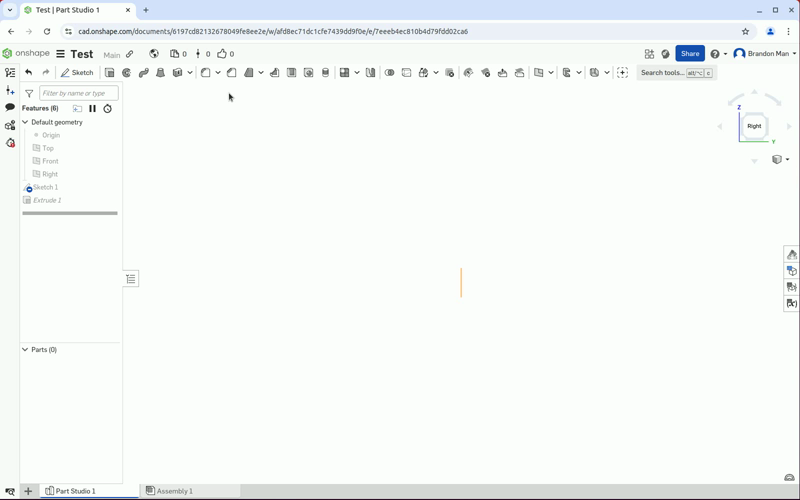
mouse_move(73, 352)
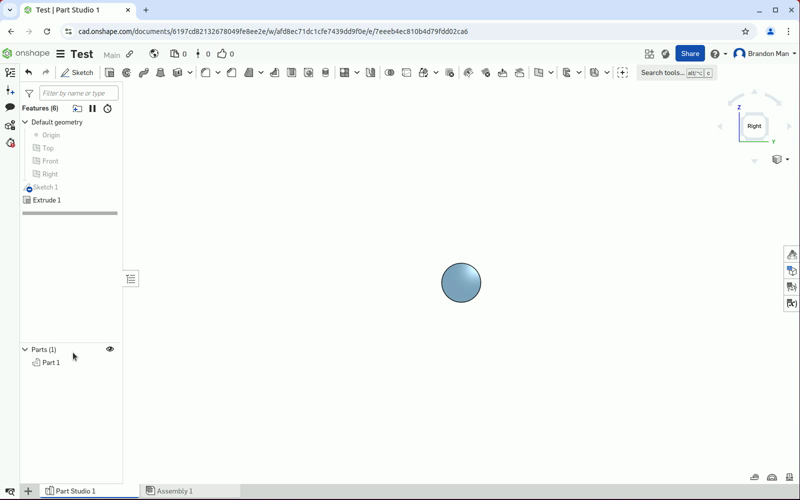
key(y)
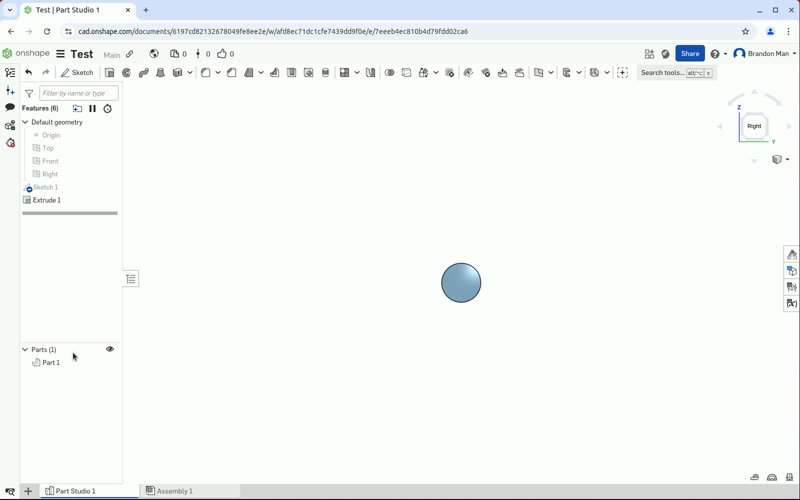
key(shift+p)
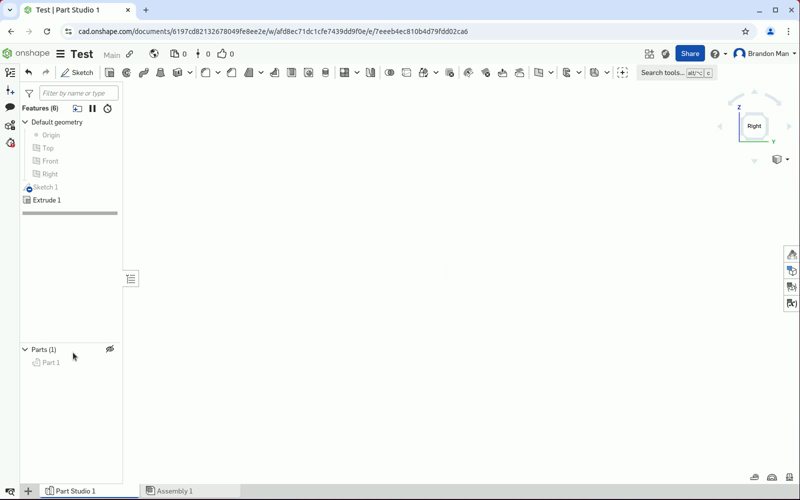
key(space)
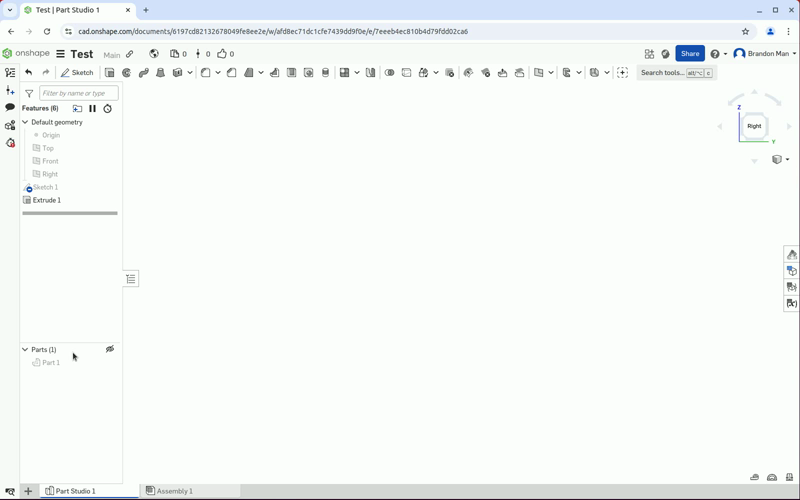
key_down(shift)
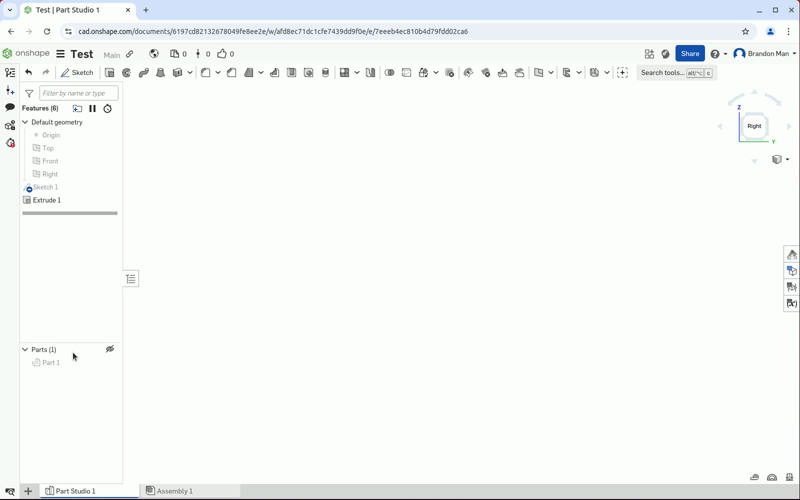
key(right)
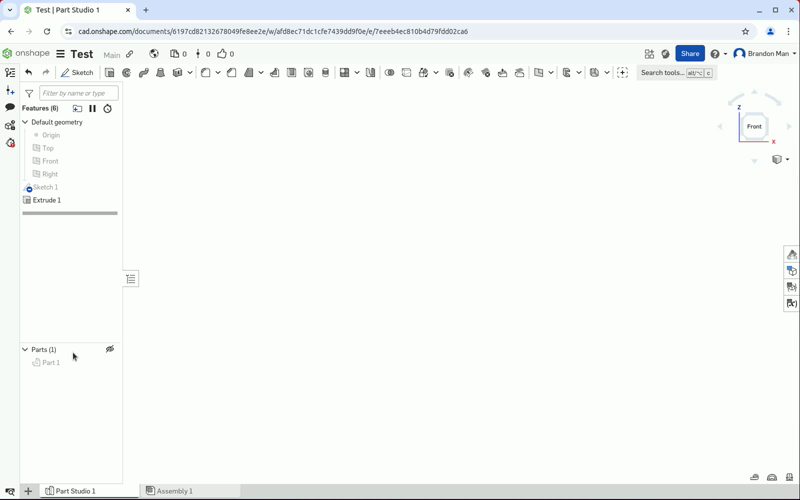
key_up(shift)
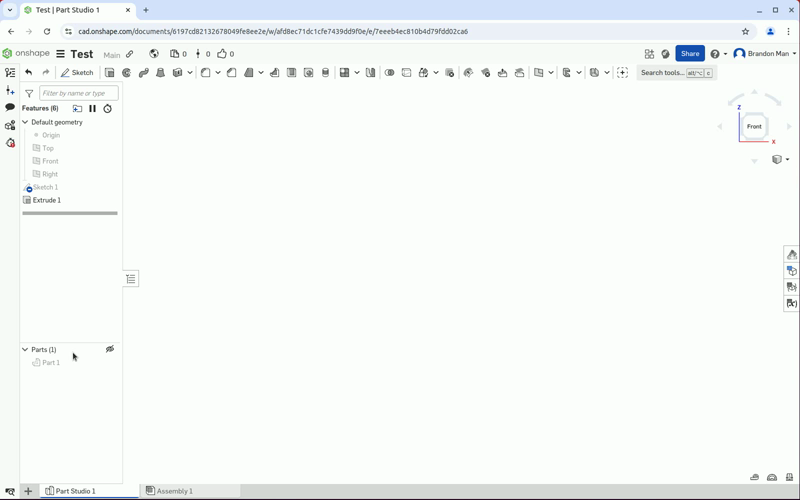
mouse_move(73, 352)
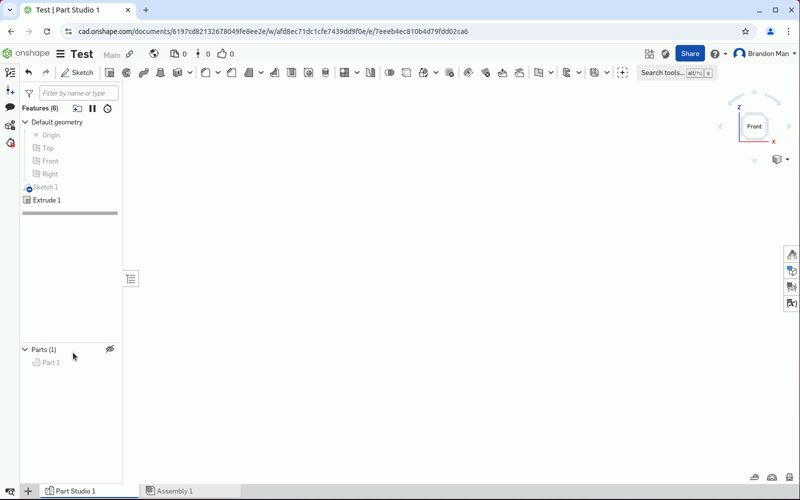
key(shift+y)
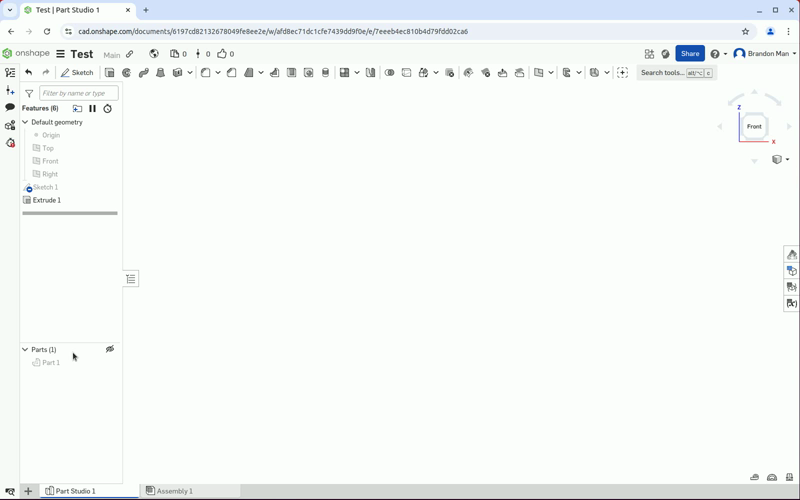
key(shift+s)
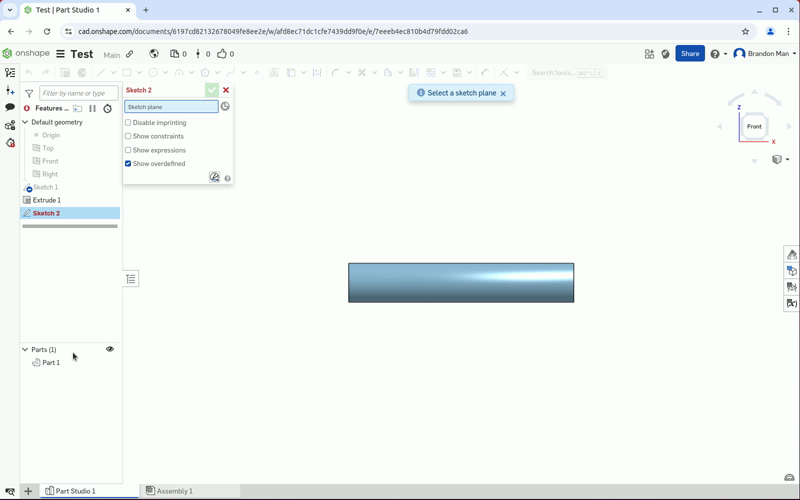
mouse_move(73, 163)
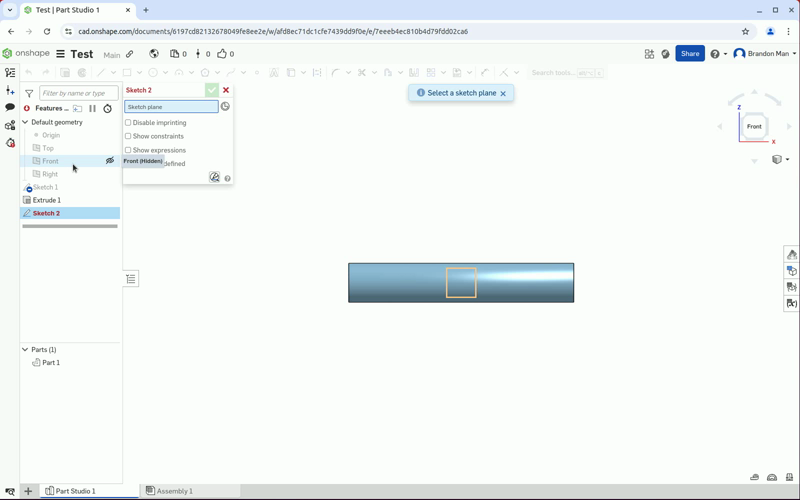
click(73, 163)
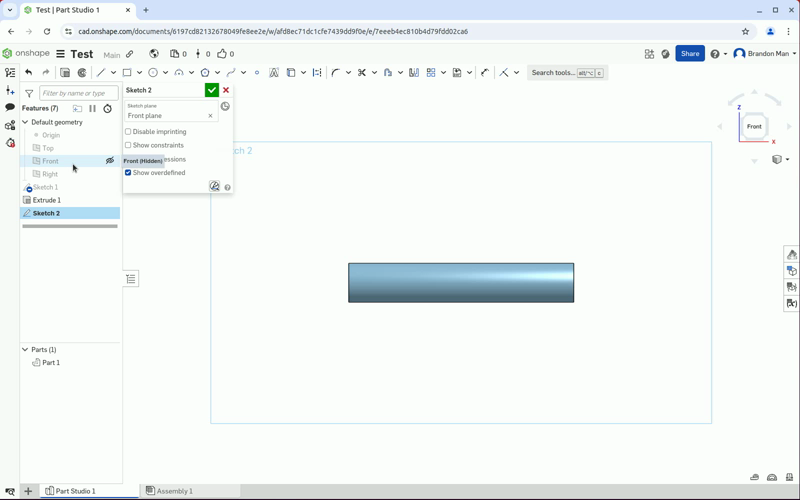
mouse_move(73, 352)
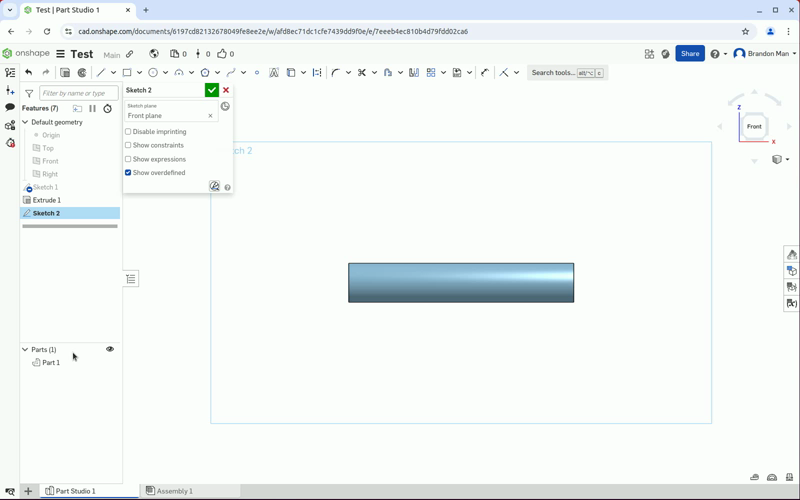
key(y)
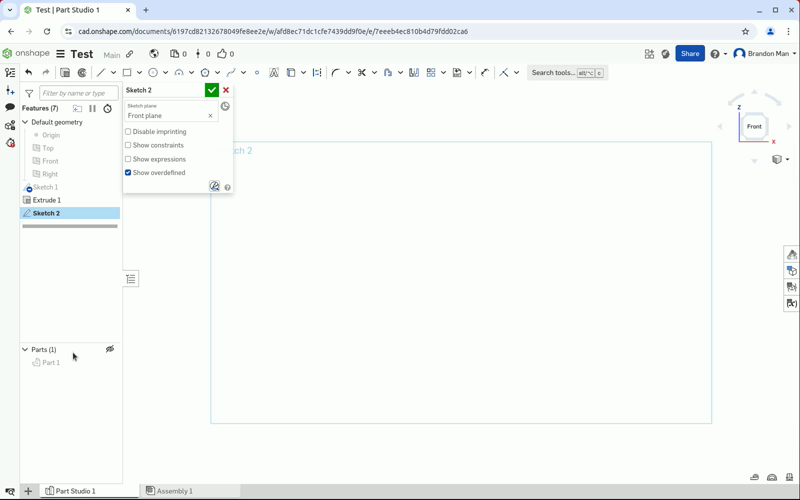
key(l)
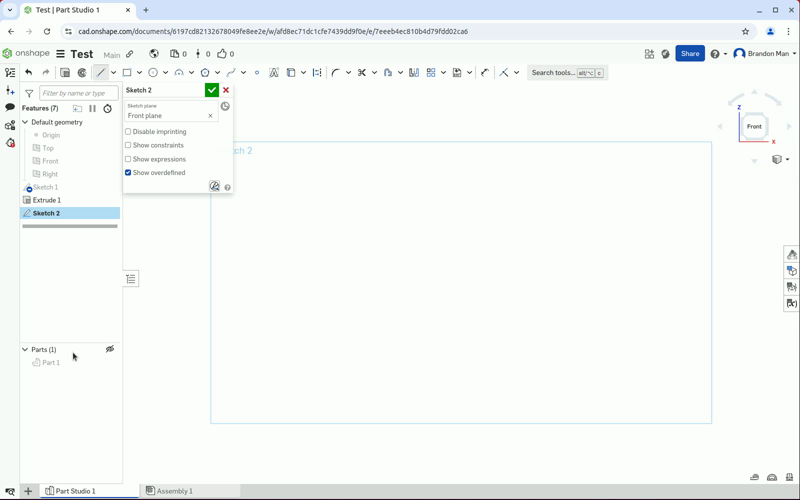
key_down(shift)
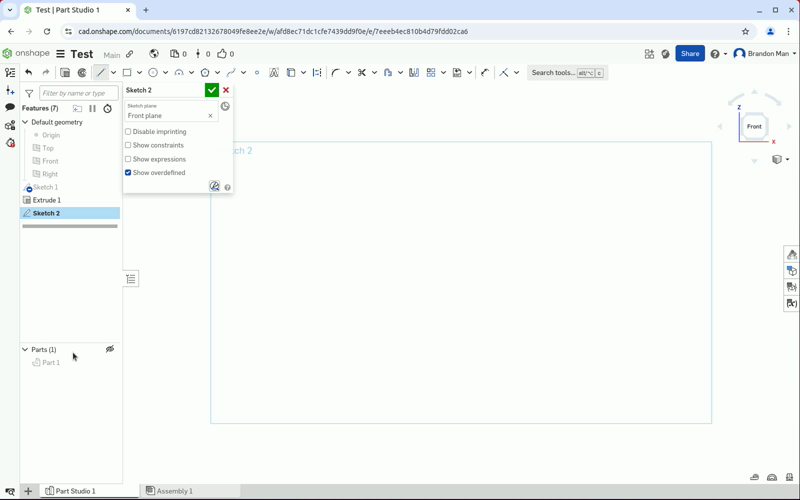
mouse_move(416, 282)
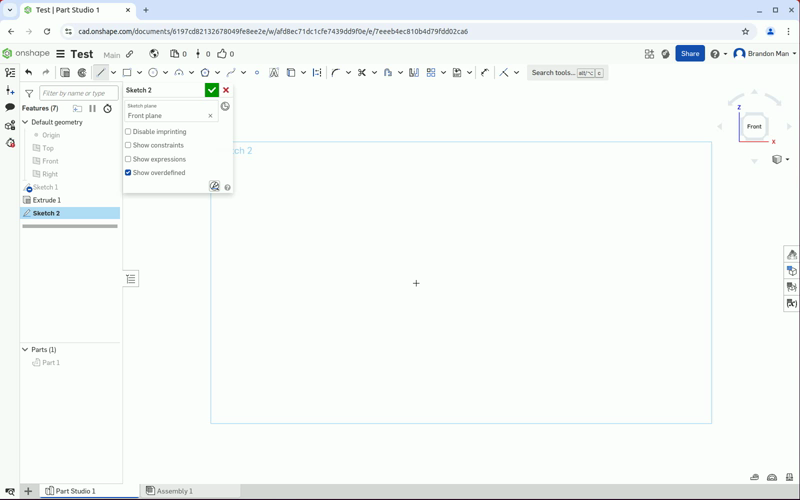
click(416, 282)
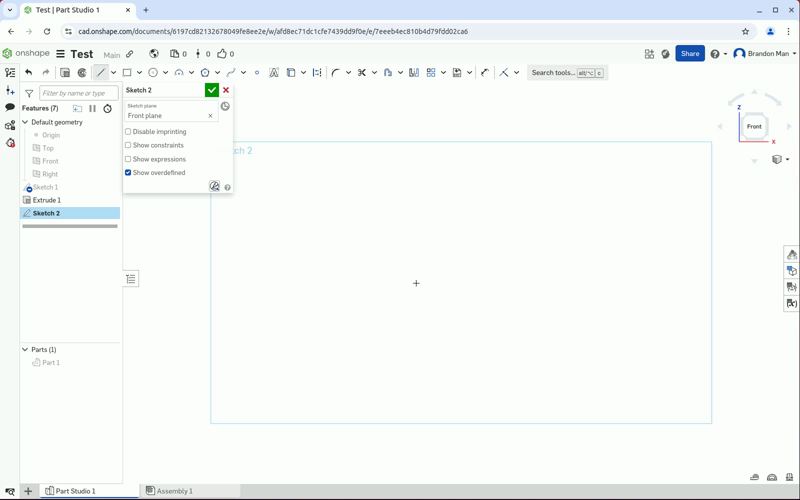
key_up(shift)
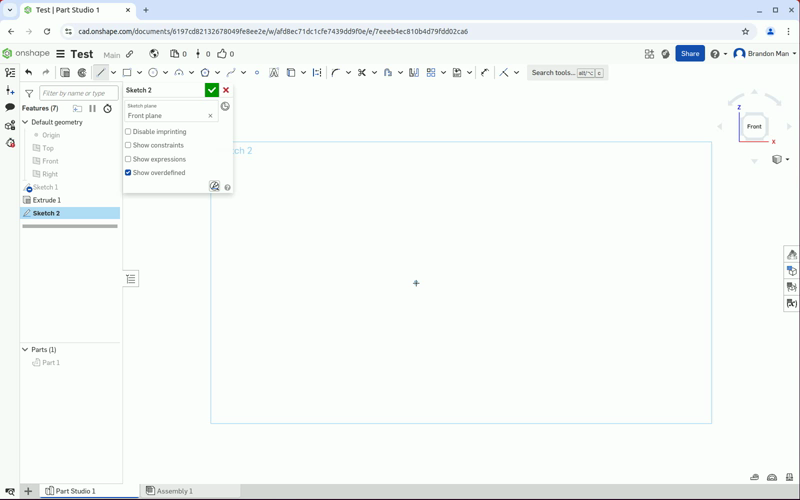
key_down(shift)
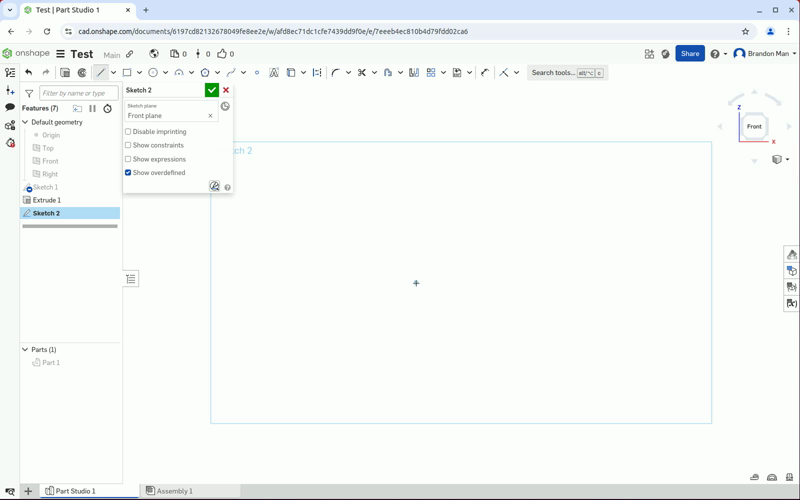
mouse_move(506, 282)
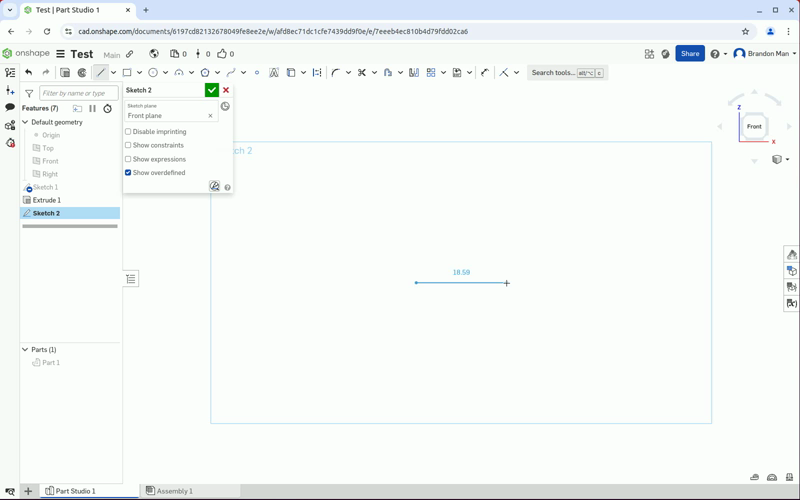
click(506, 282)
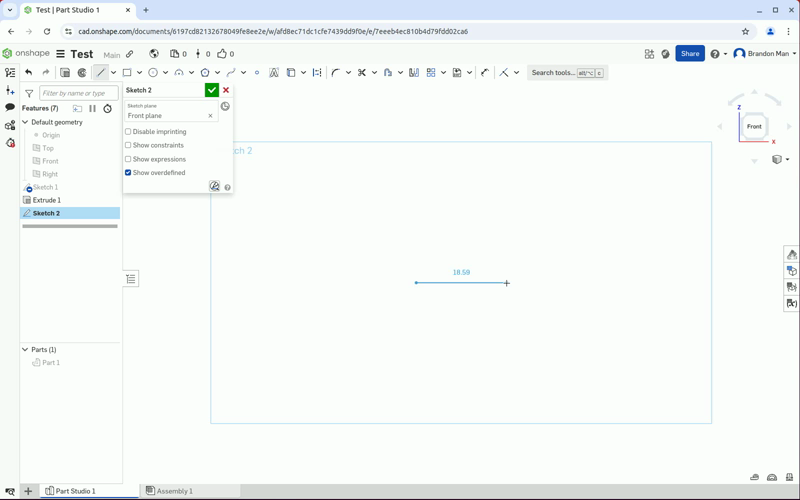
key_up(shift)
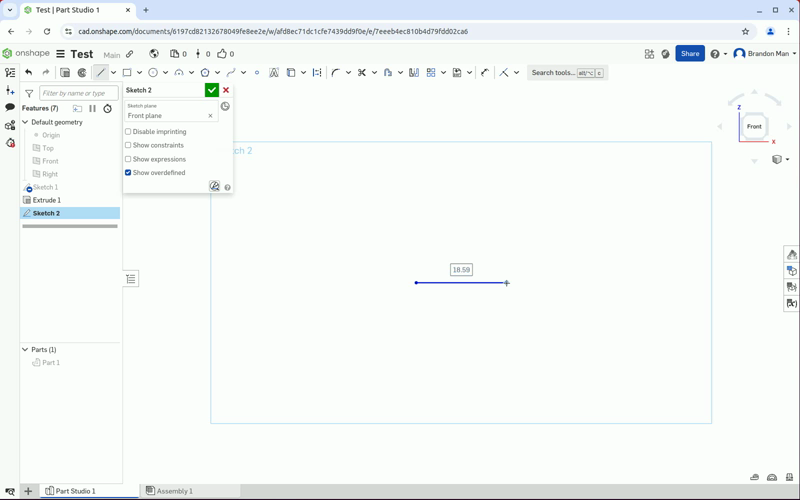
key_down(shift)
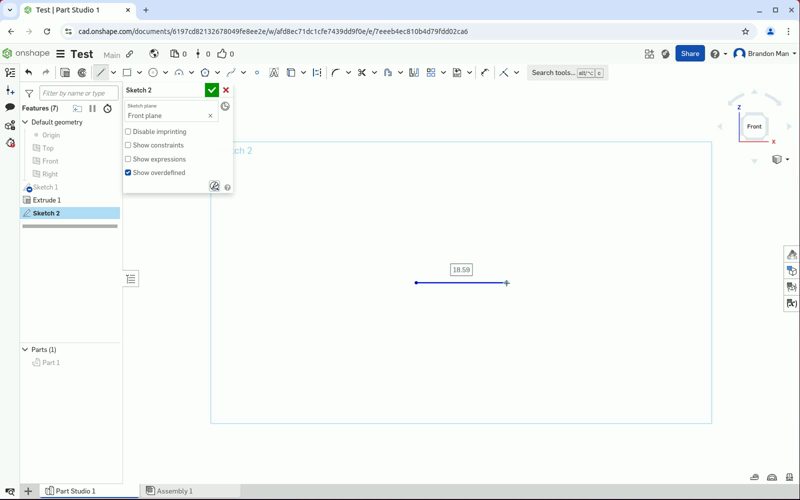
mouse_move(536, 282)
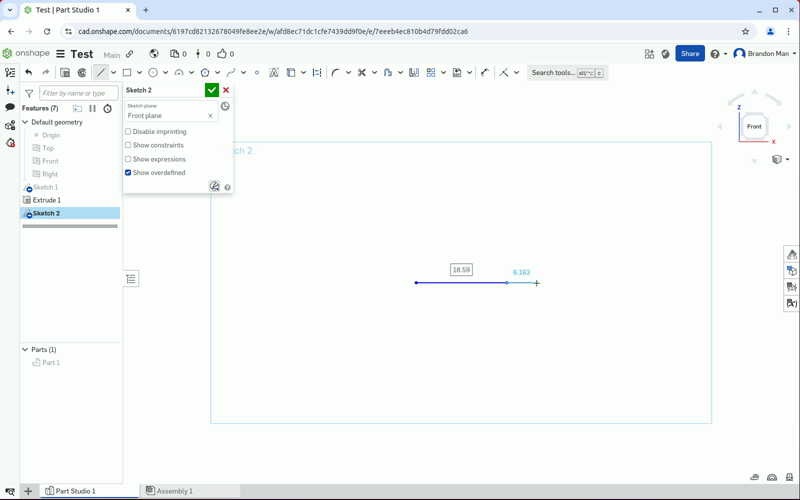
mouse_move(506, 261)
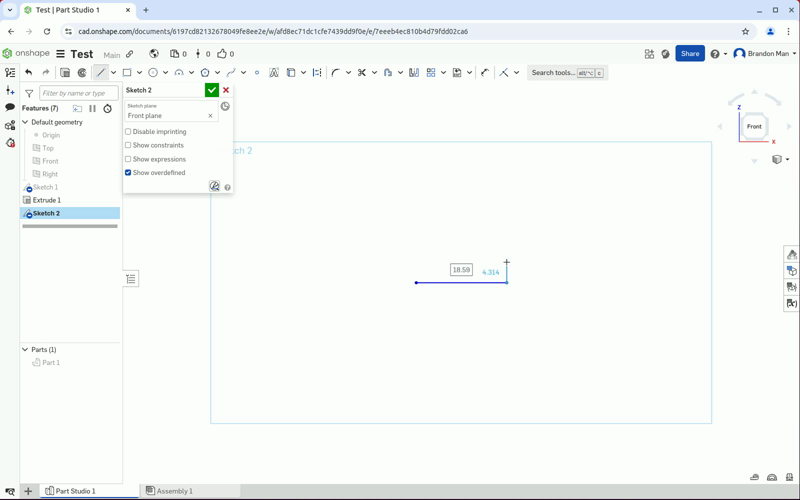
click(506, 261)
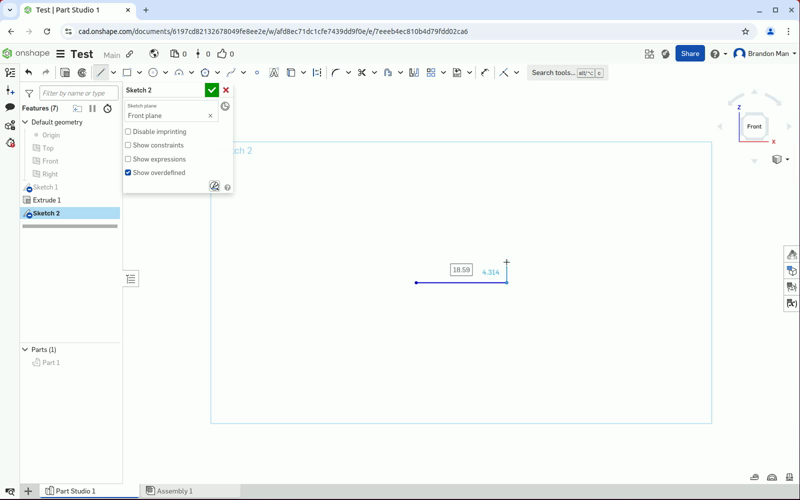
key_up(shift)
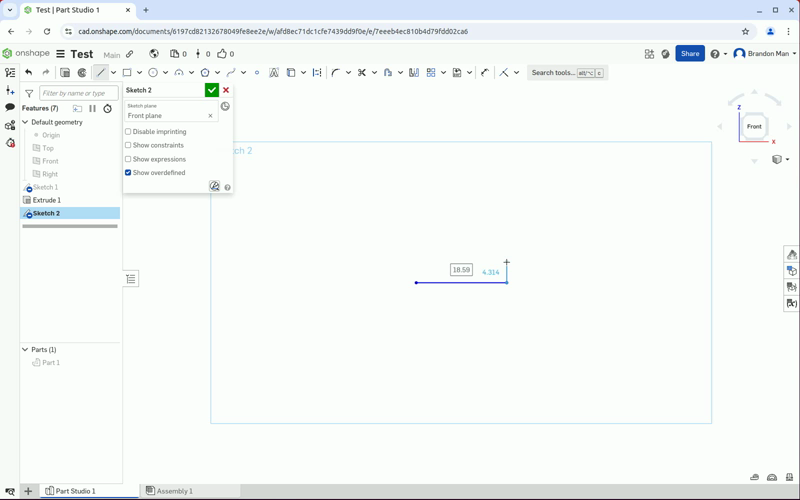
key_down(shift)
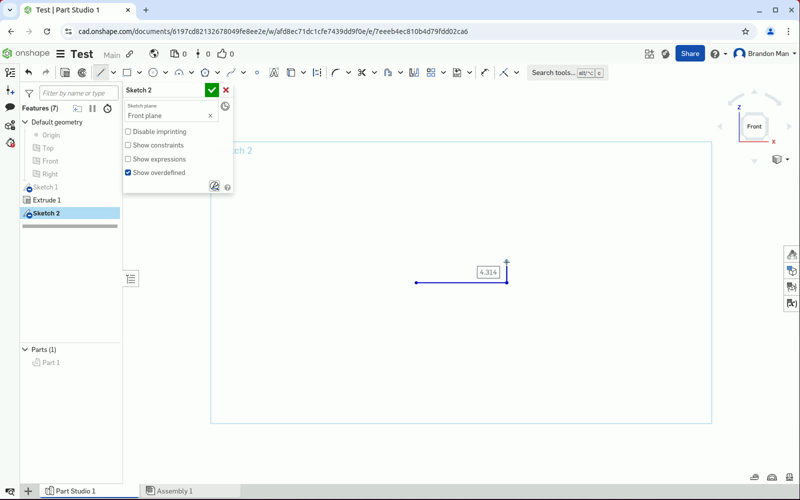
mouse_move(416, 261)
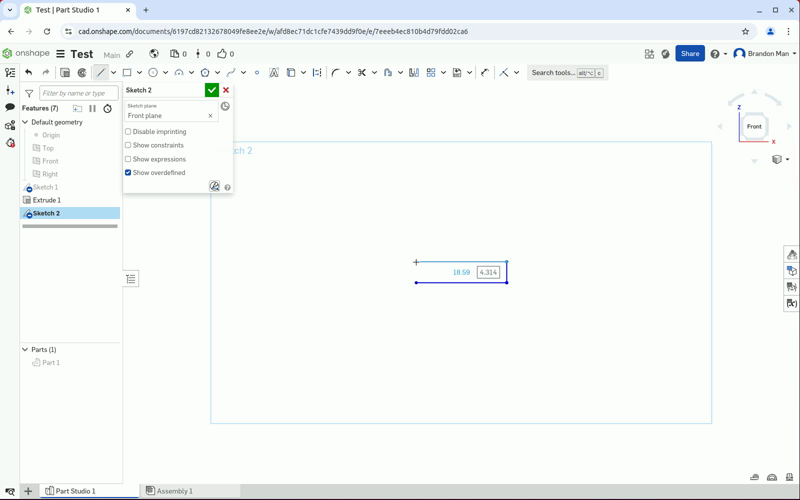
click(416, 261)
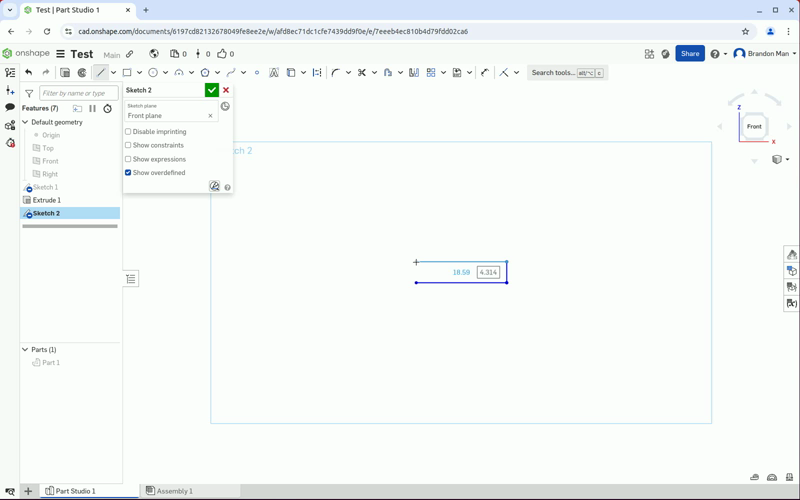
key_up(shift)
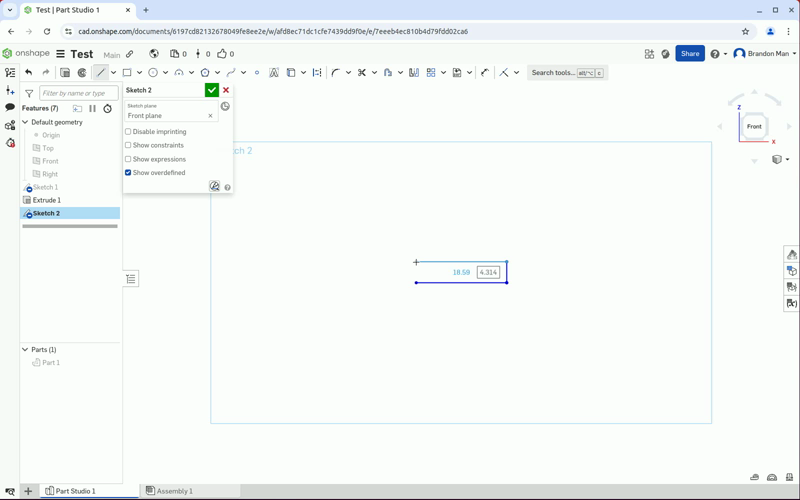
mouse_move(446, 261)
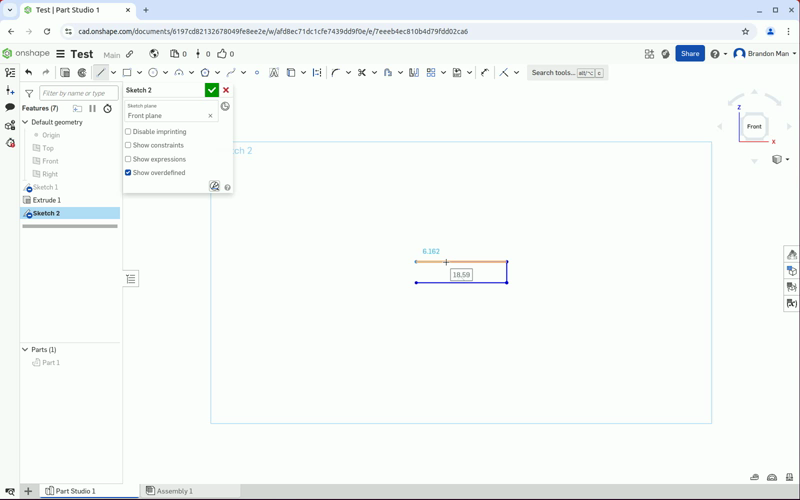
key_down(shift)
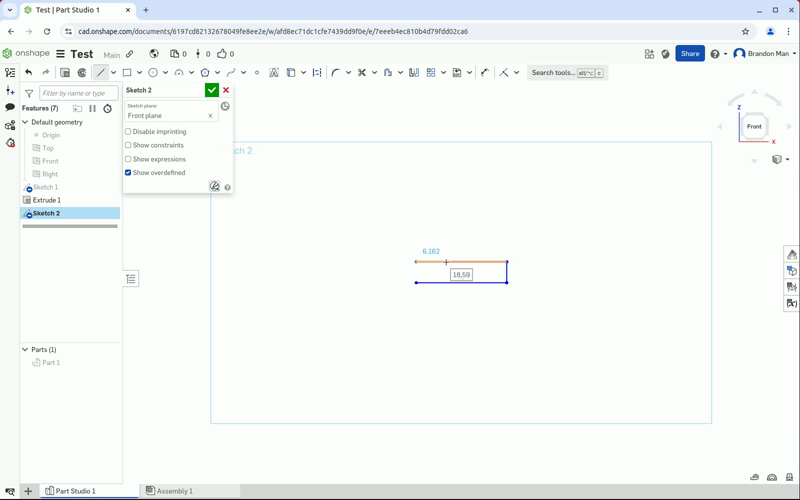
mouse_move(416, 282)
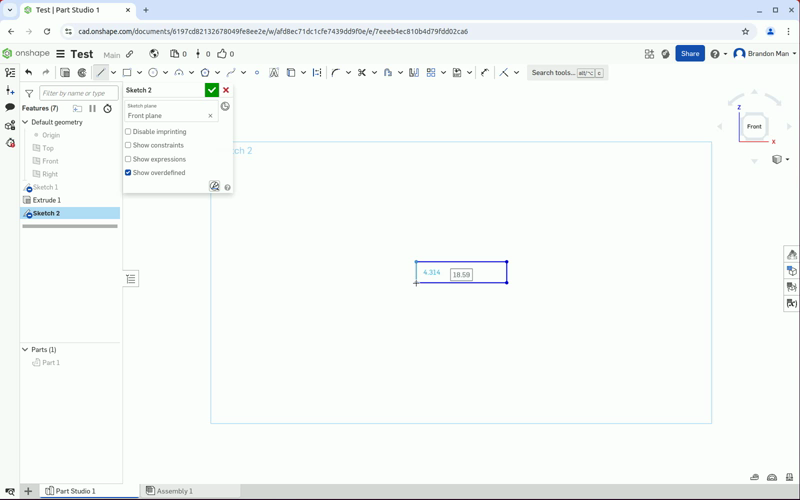
key_up(shift)
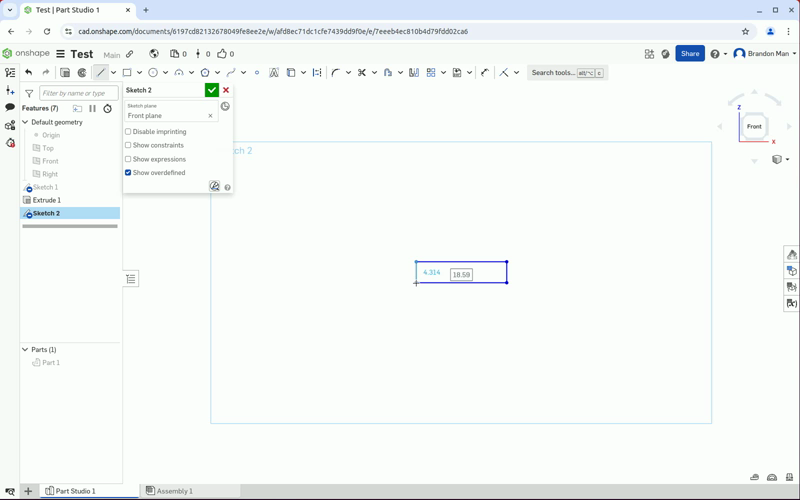
click(416, 282)
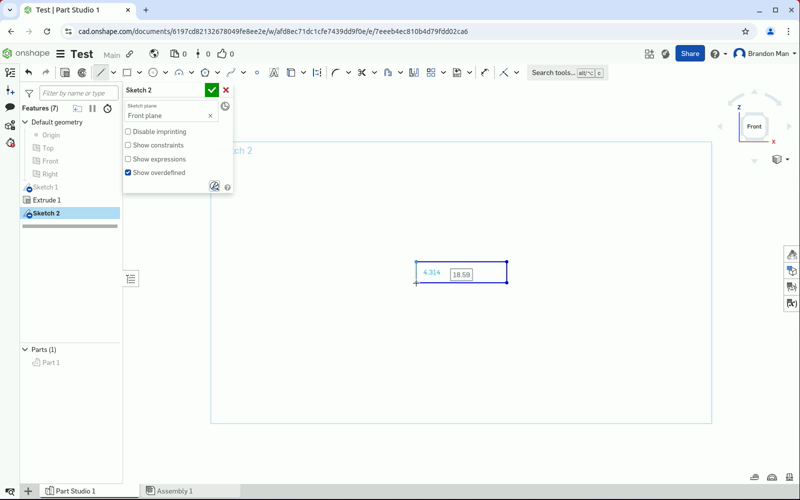
key(esc)
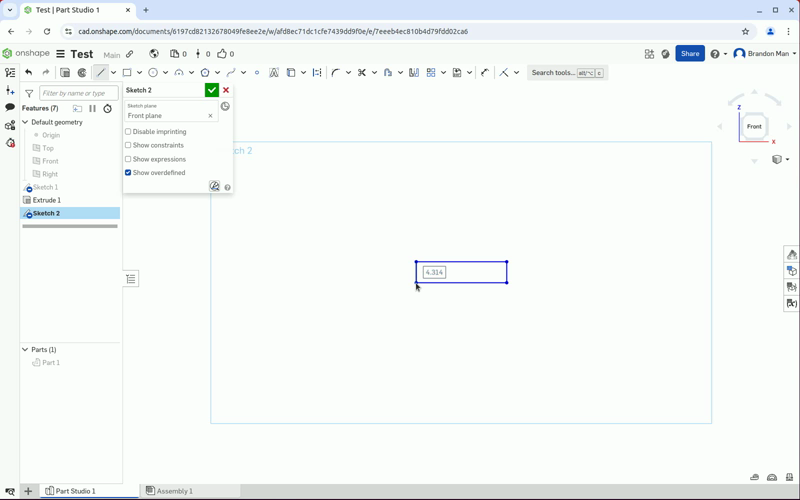
mouse_move(418, 265)
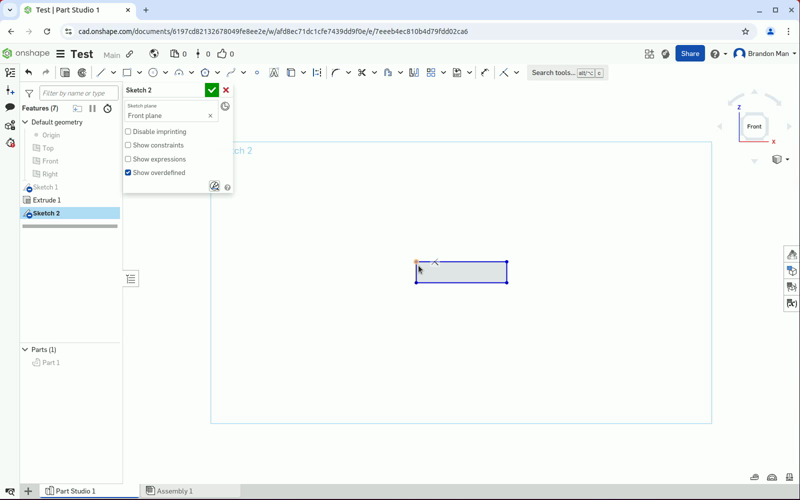
click(418, 265)
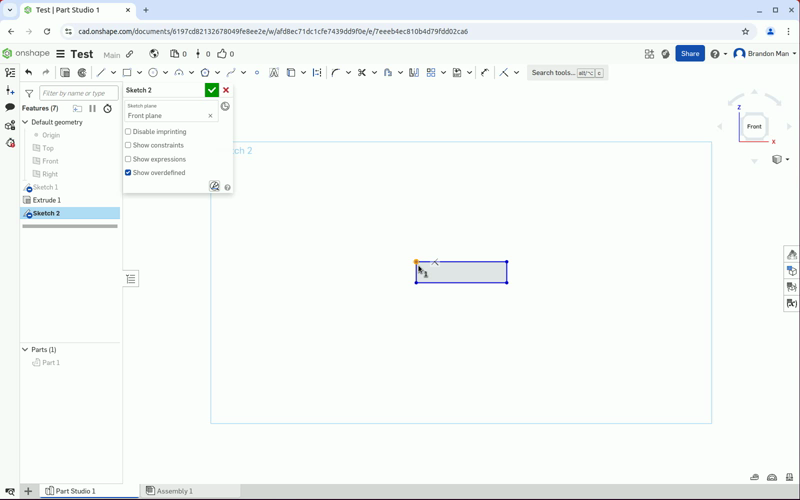
mouse_move(73, 352)
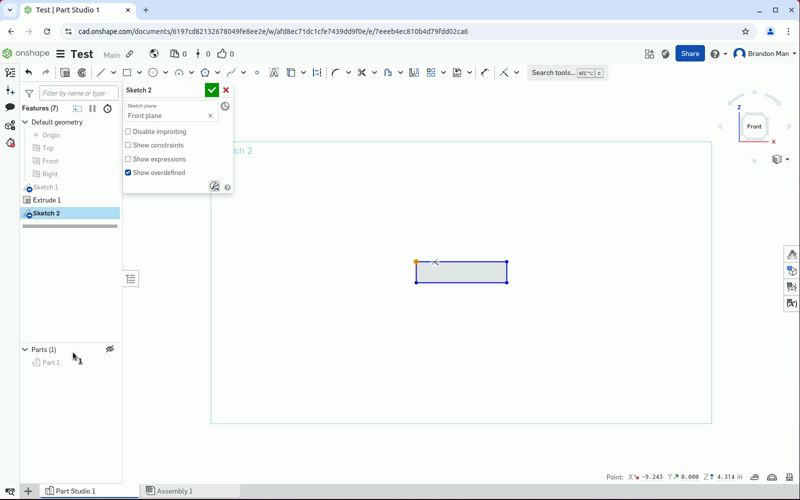
key(shift+y)
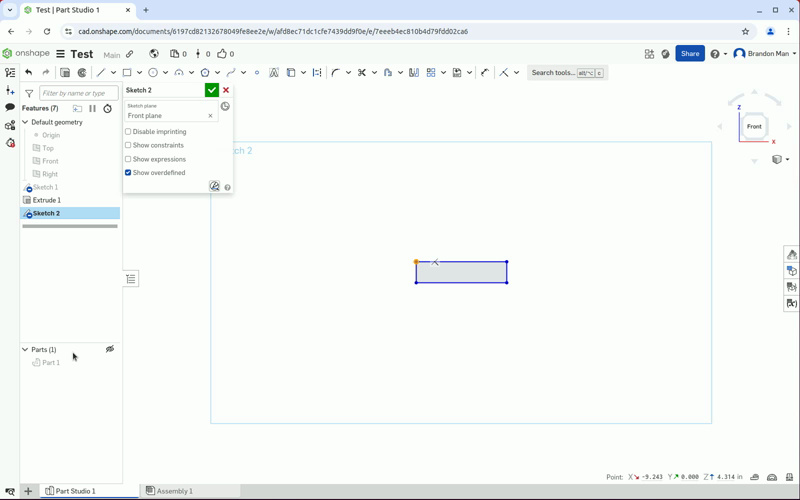
key(shift+e)
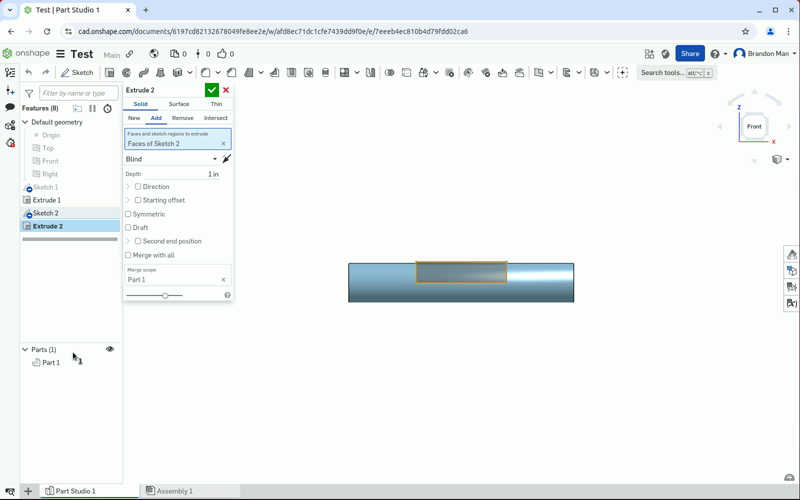
mouse_move(143, 106)
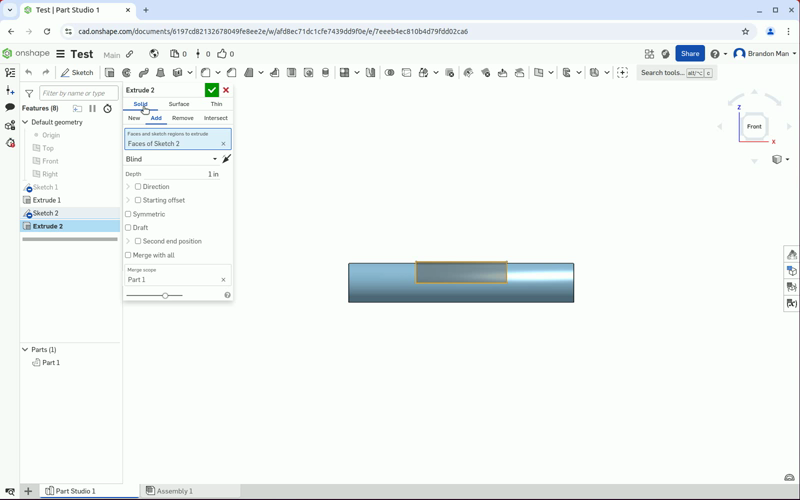
click(143, 106)
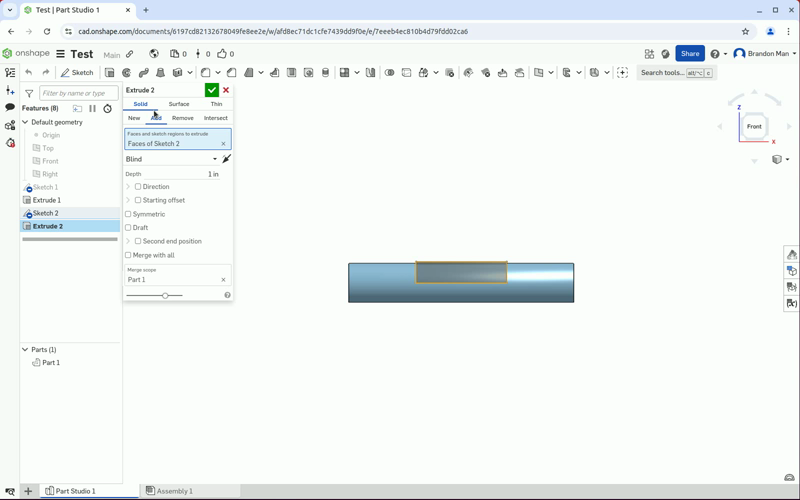
mouse_move(186, 120)
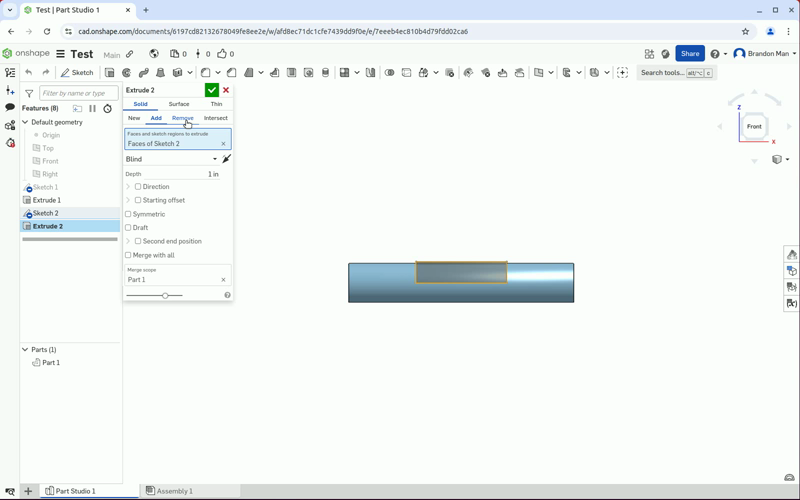
click(186, 120)
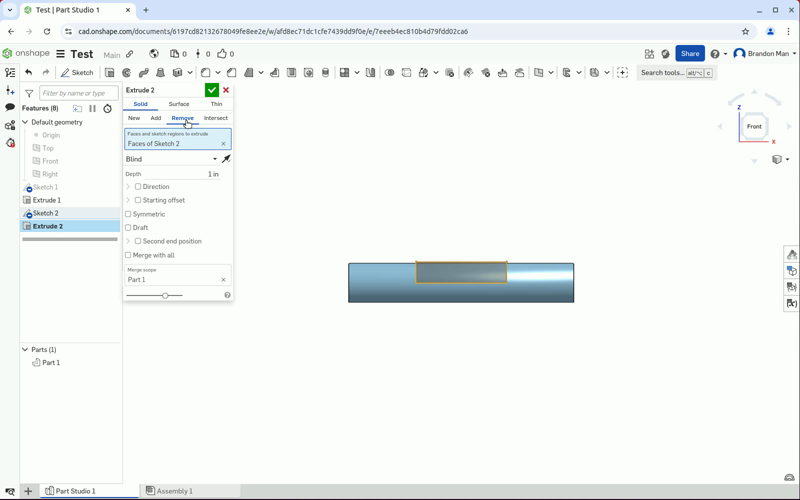
key(tab, 4)
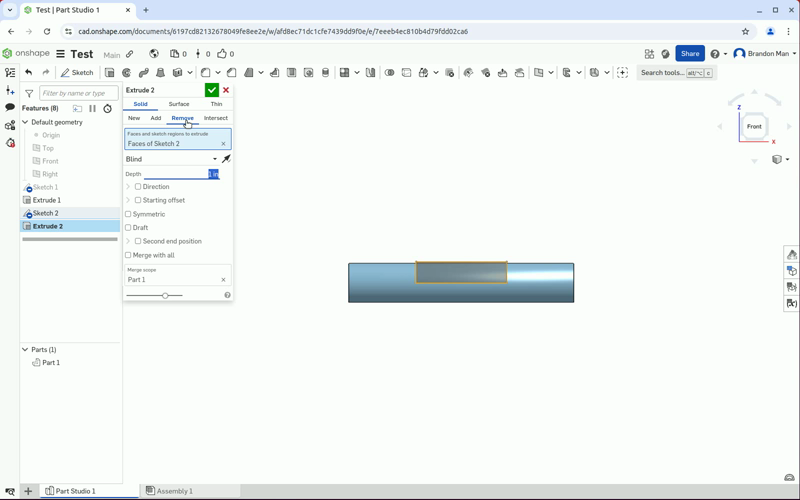
text(30.81)
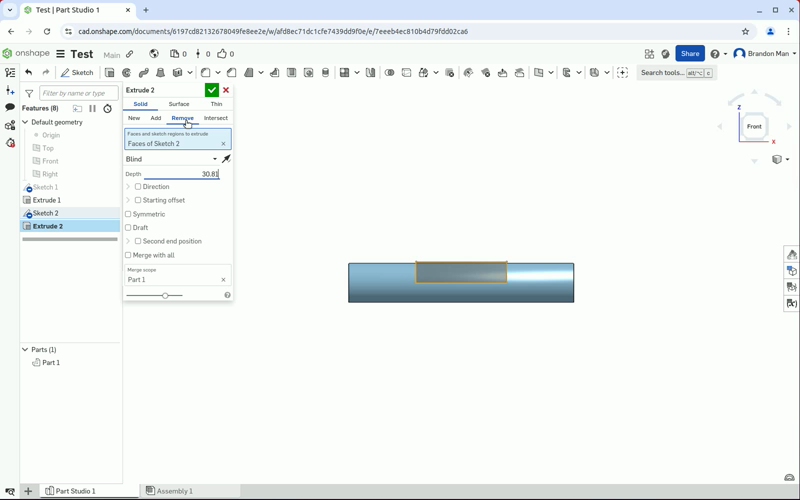
key(tab, 3)
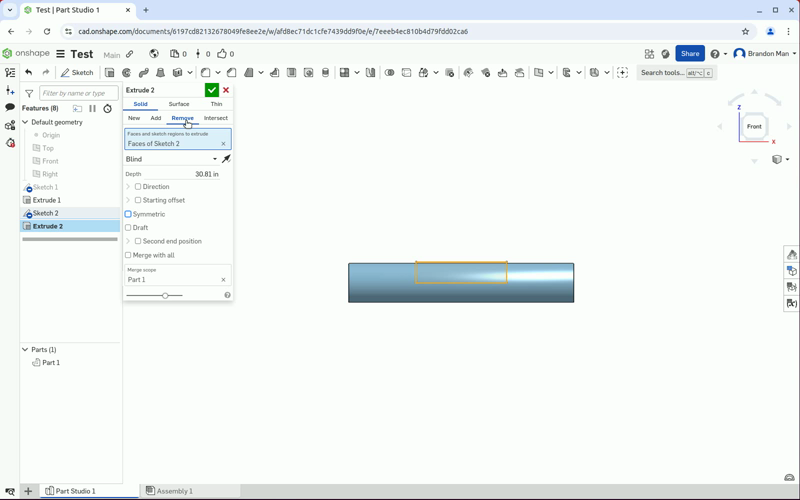
key(space)
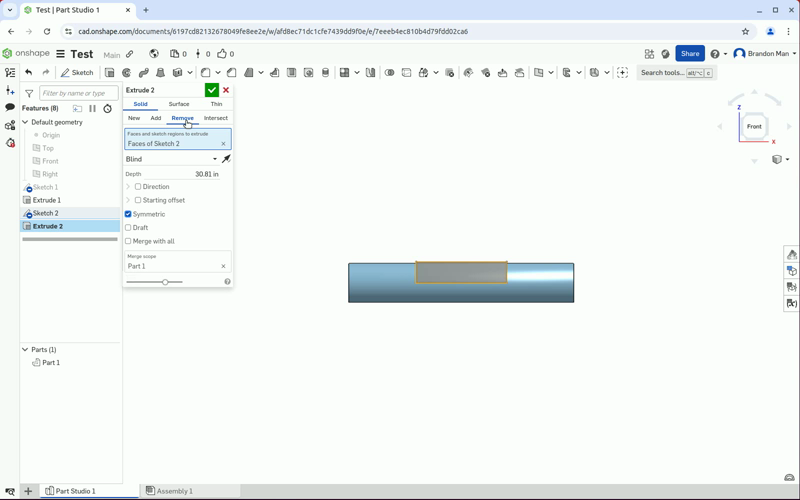
key(tab, 2)
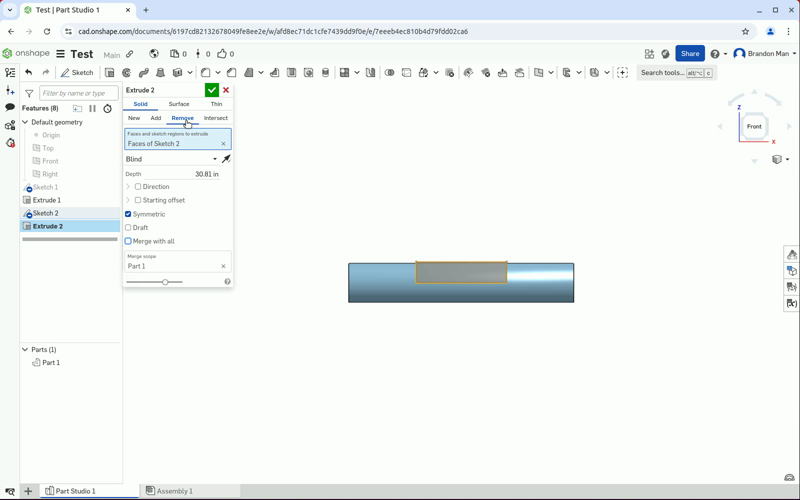
key(space)
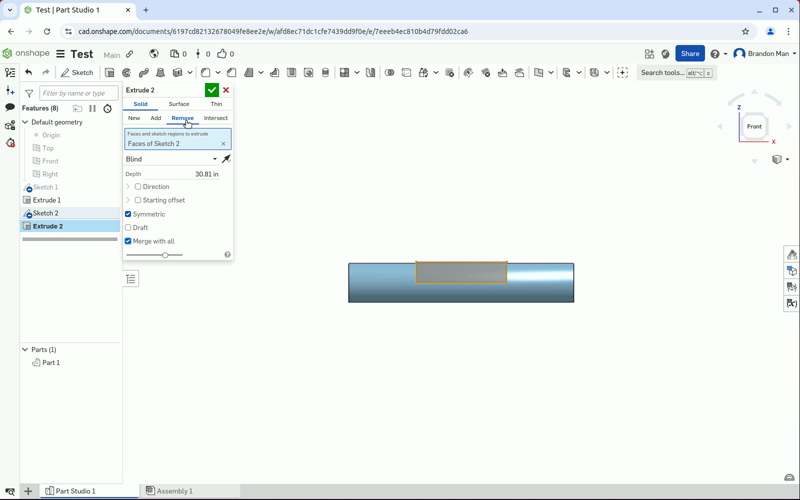
key(enter)
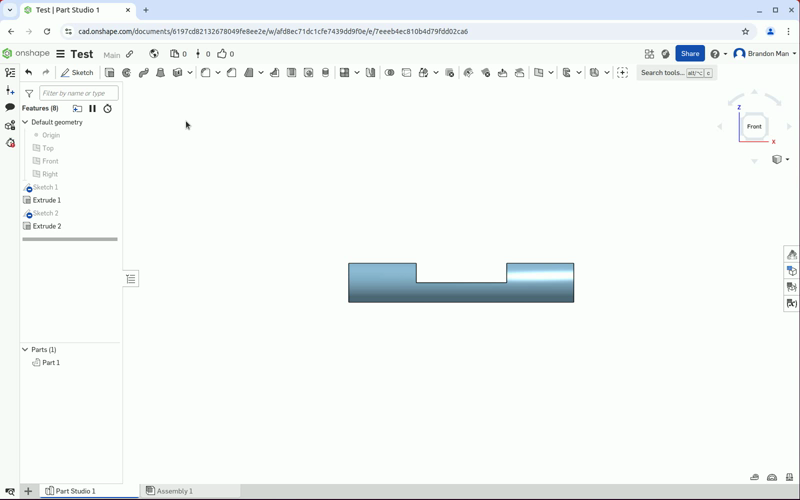
key(shift+h)
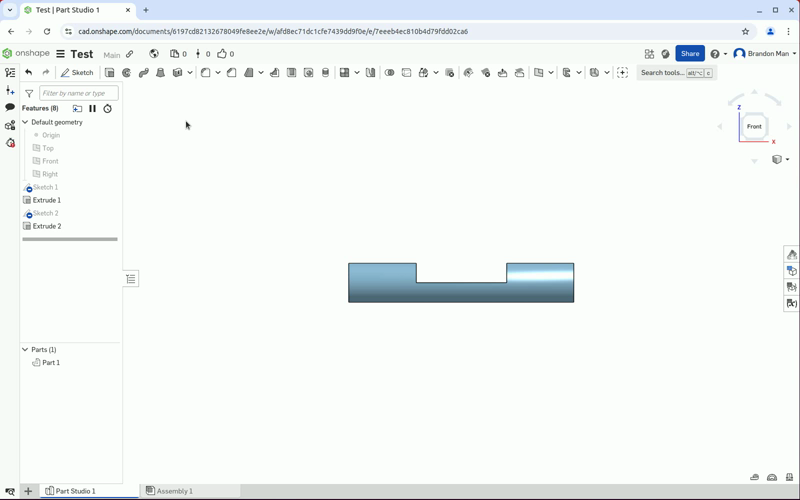
key(shift+h)
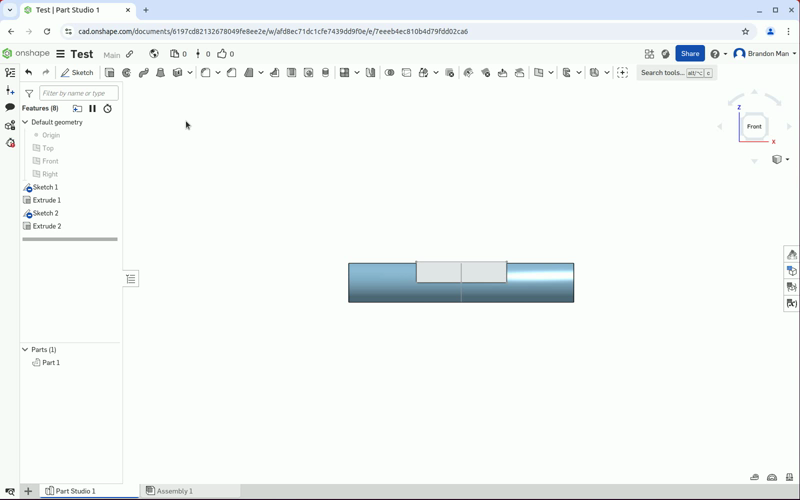
key(shift+7)
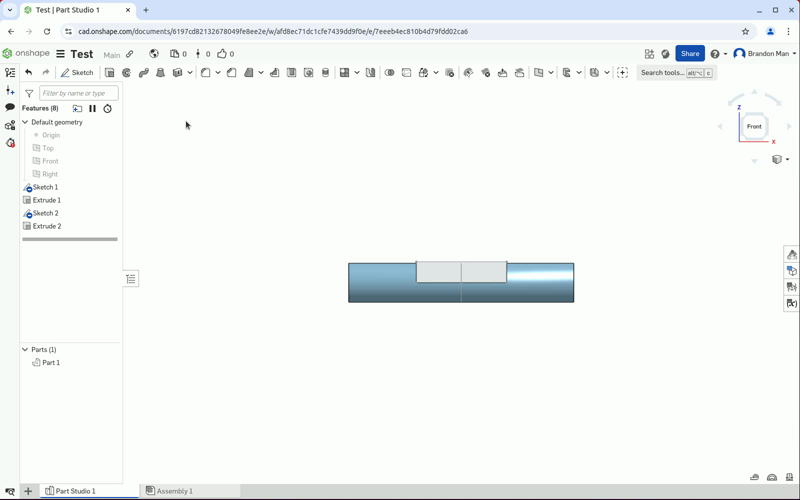
key(left, 2)
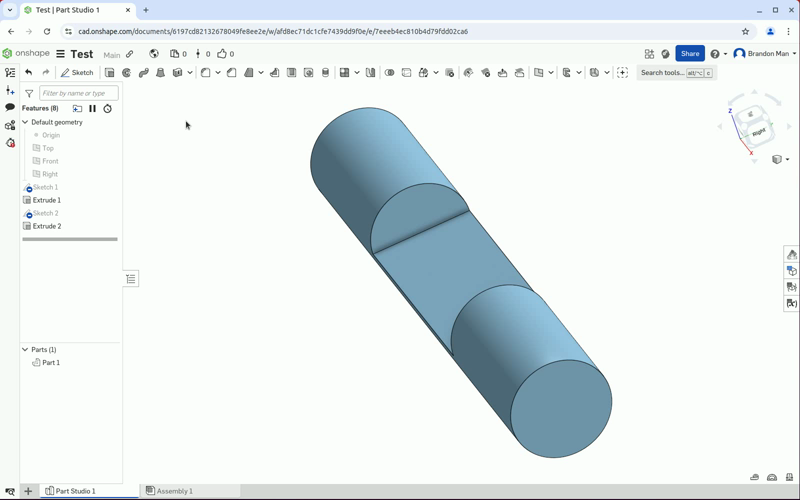
key(down, 2)
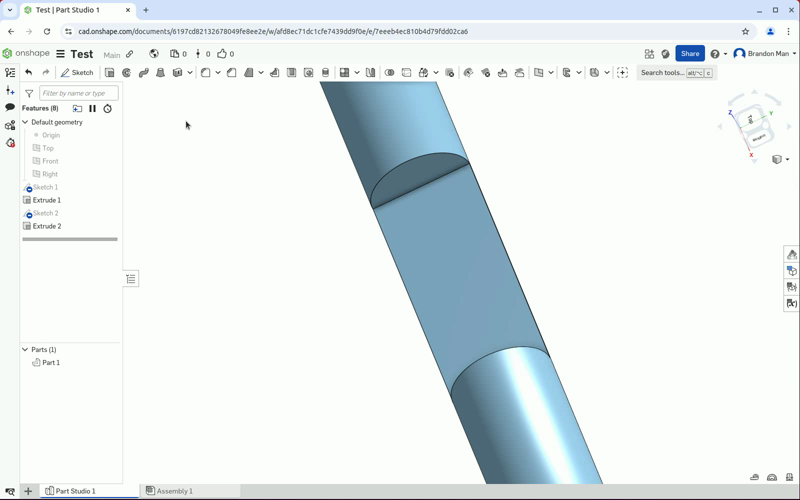
key(up, 2)
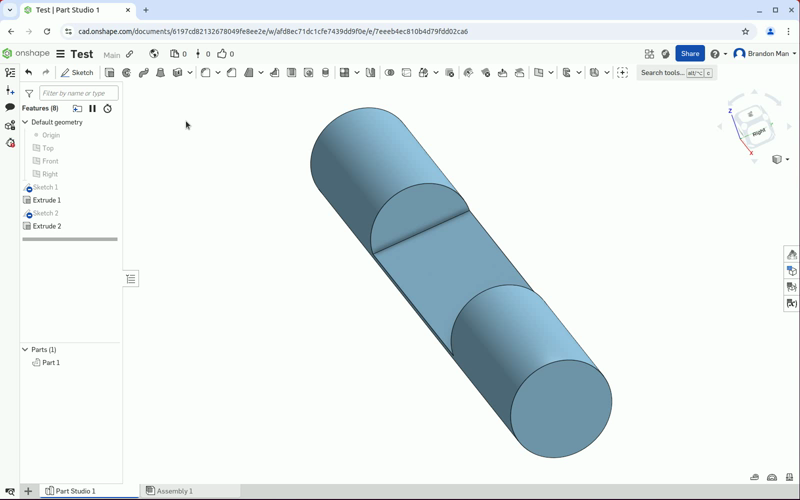
key(right, 2)
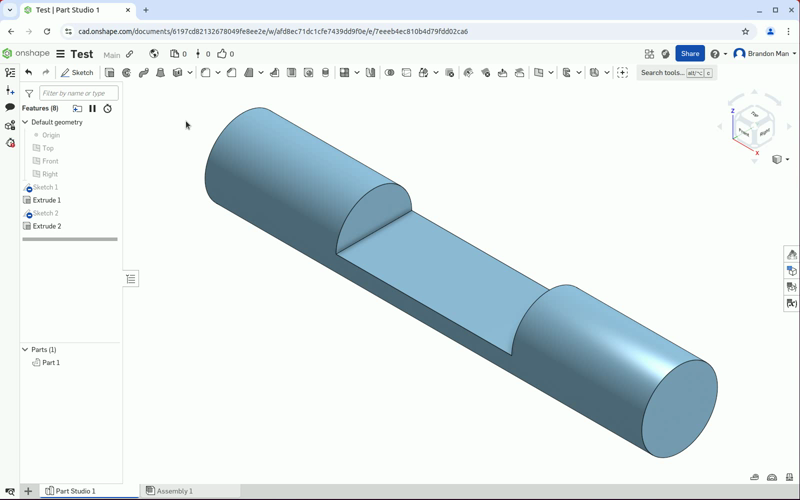
mouse_move(73, 189)
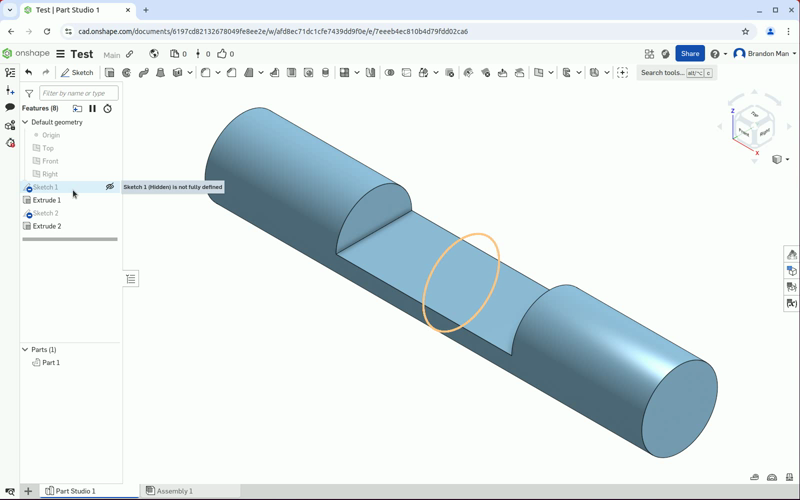
click(73, 189)